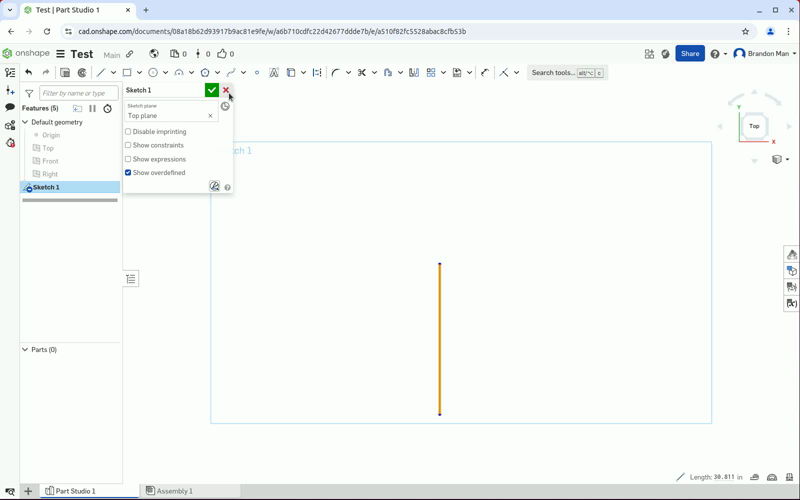
key(shift+h)
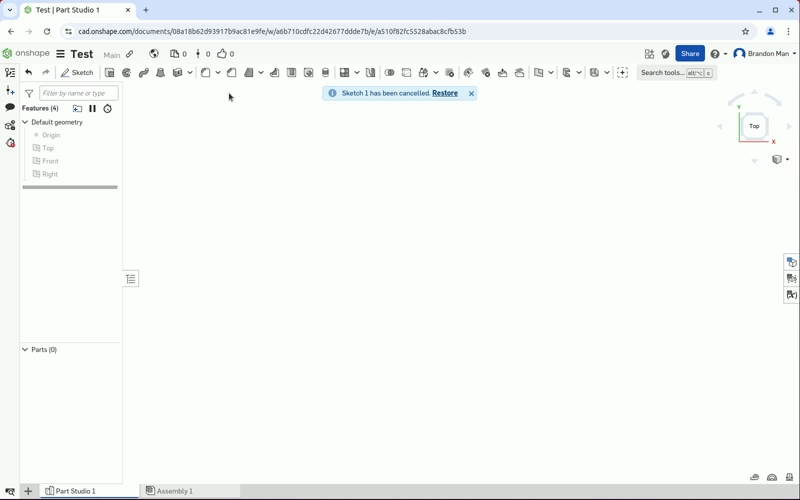
mouse_move(73, 352)
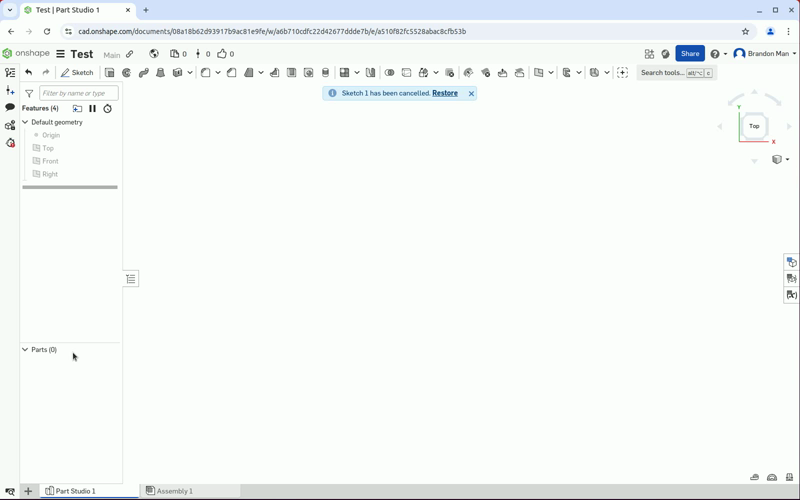
key(y)
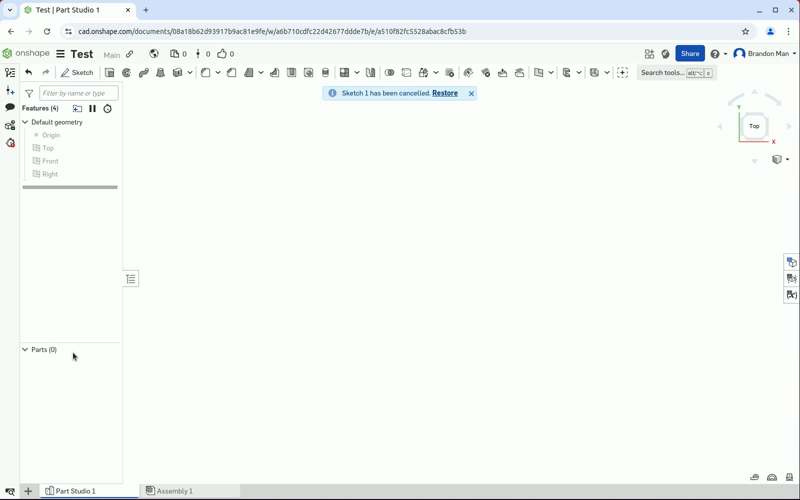
key(shift+p)
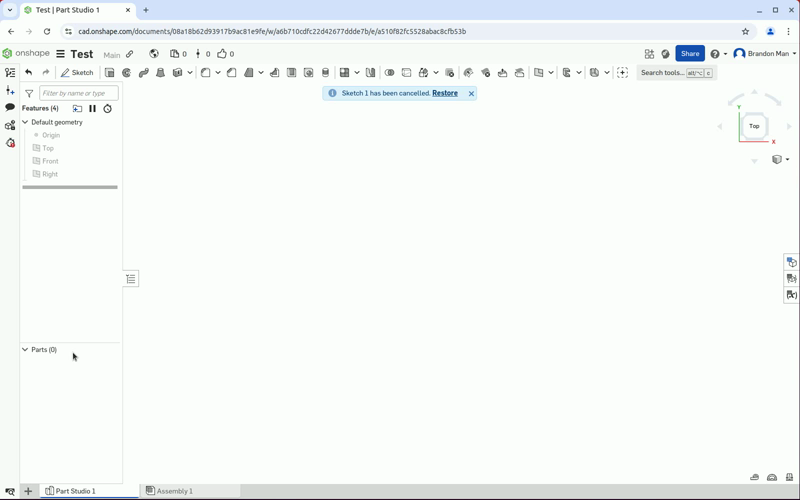
key(space)
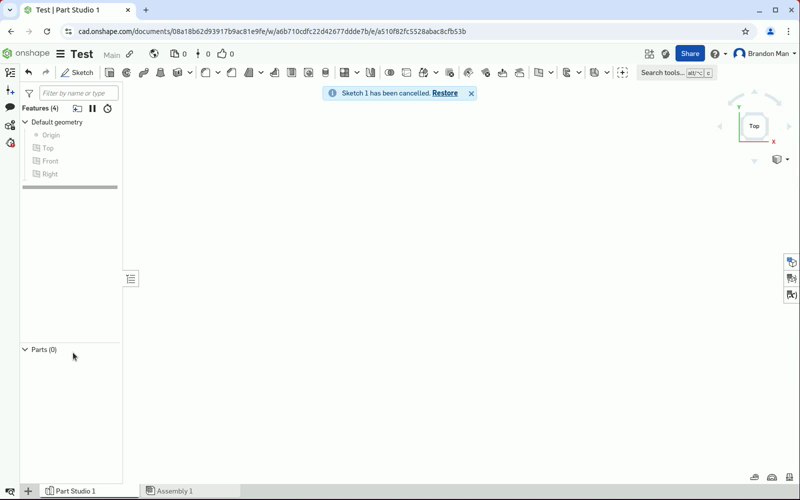
key_down(shift)
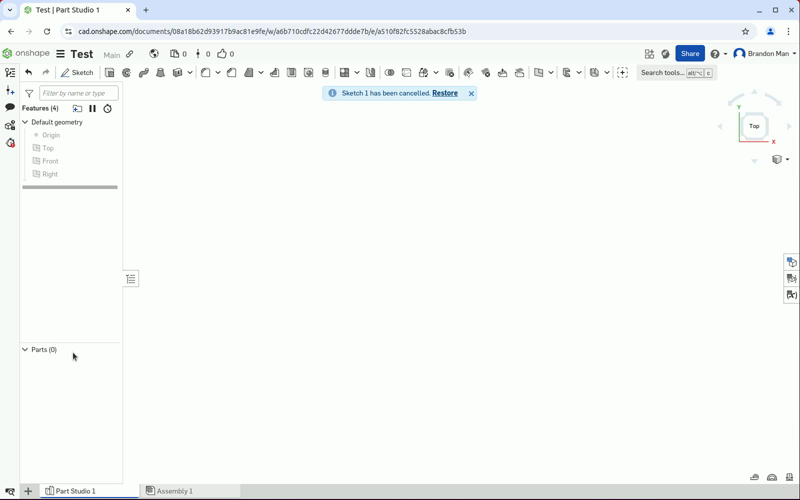
key(up)
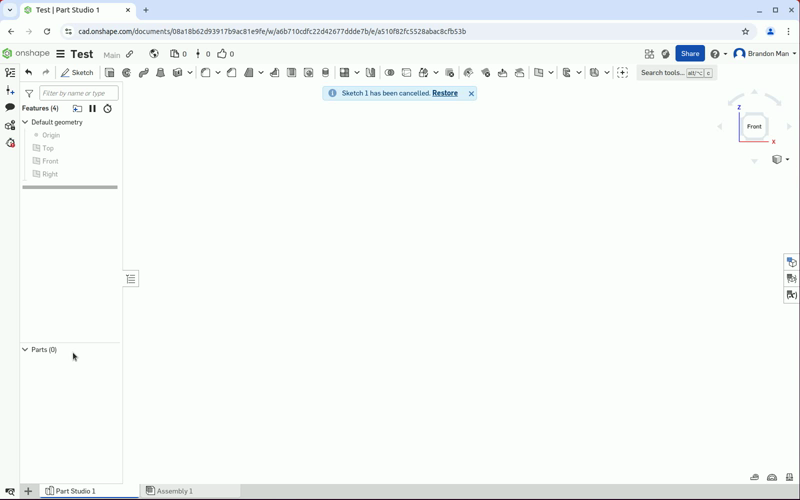
key_up(shift)
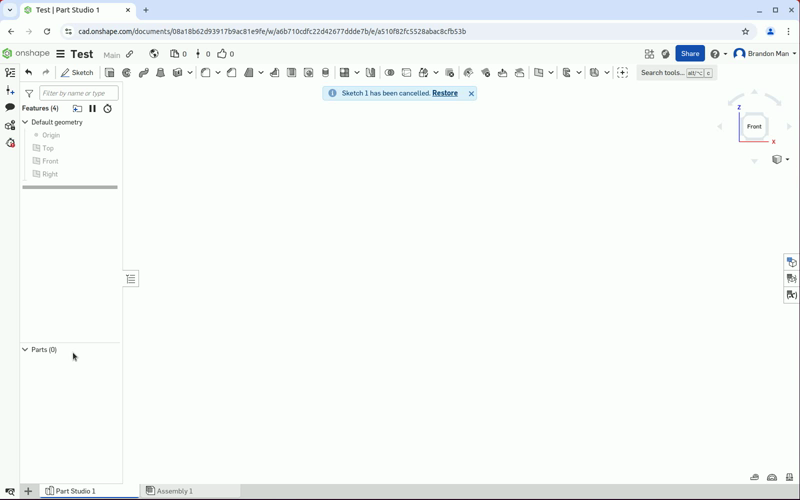
mouse_move(73, 352)
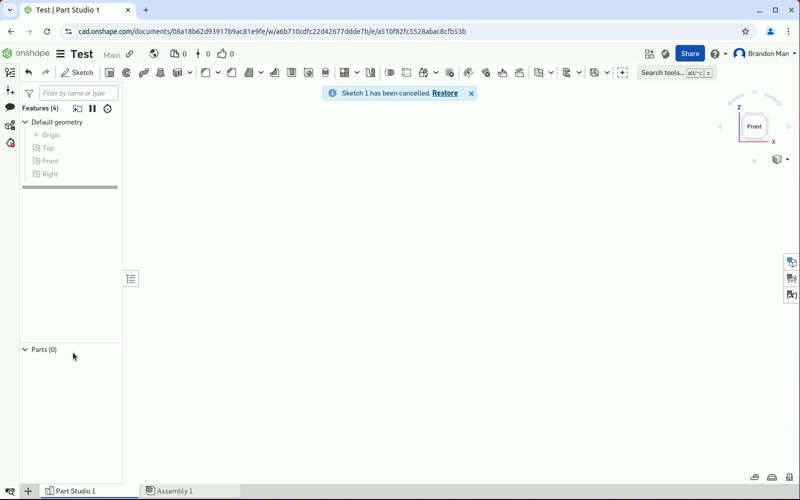
key(shift+y)
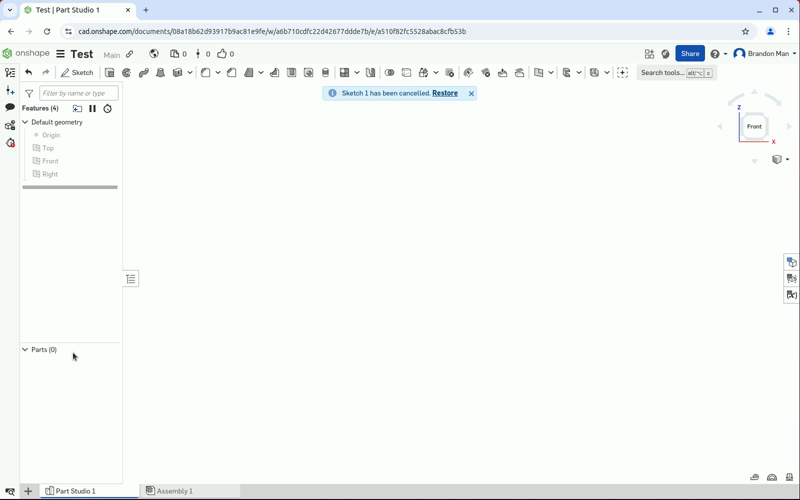
key(shift+s)
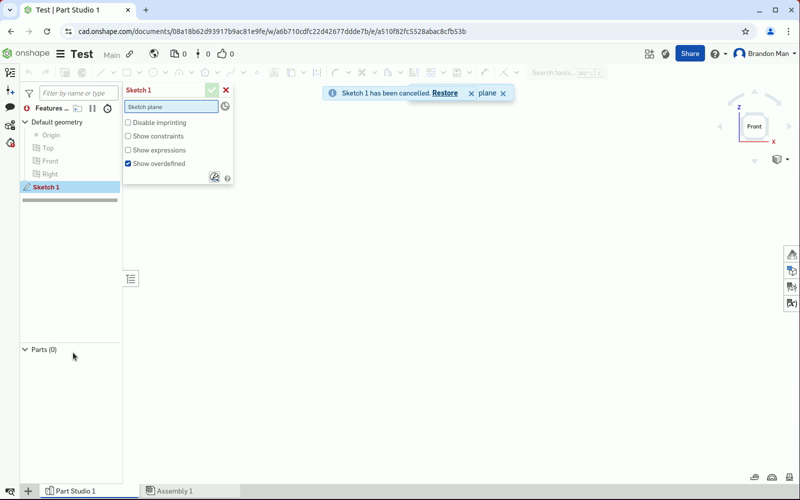
mouse_move(73, 163)
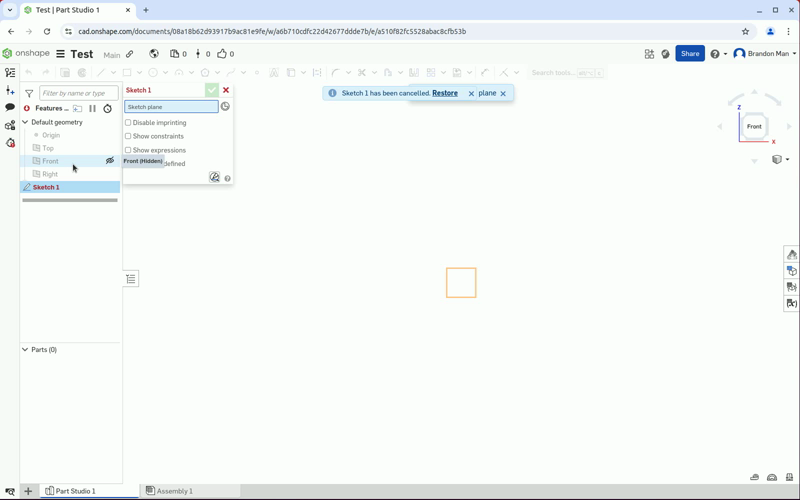
click(73, 163)
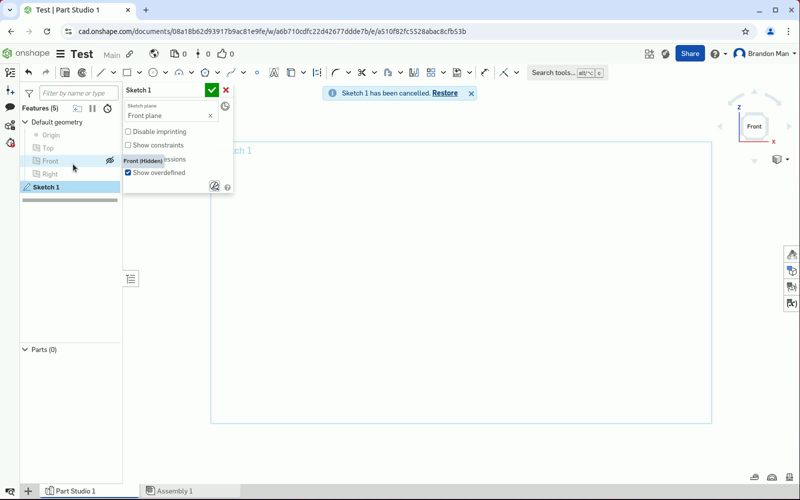
mouse_move(73, 352)
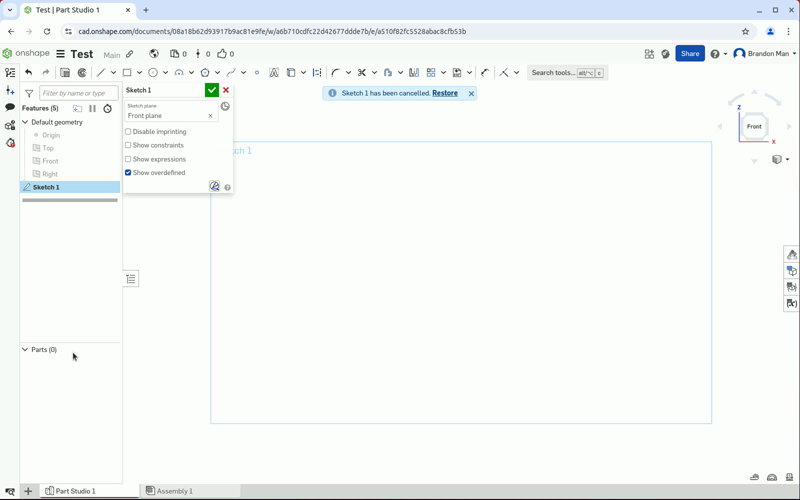
key(y)
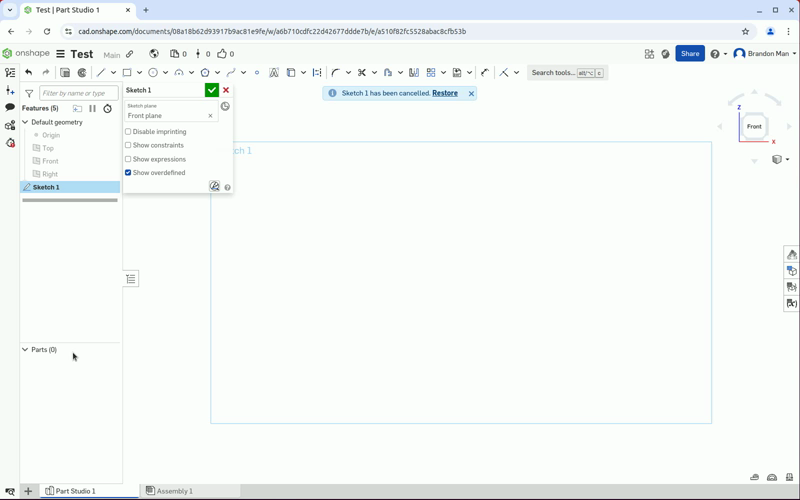
key(l)
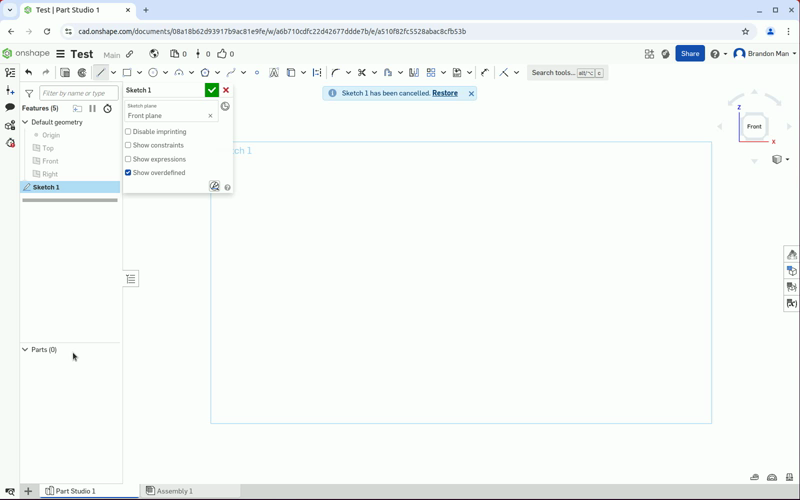
key_down(shift)
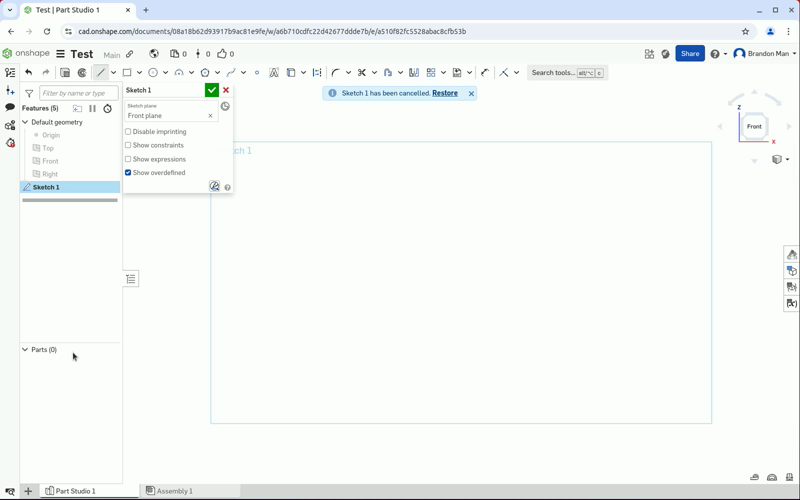
mouse_move(460, 282)
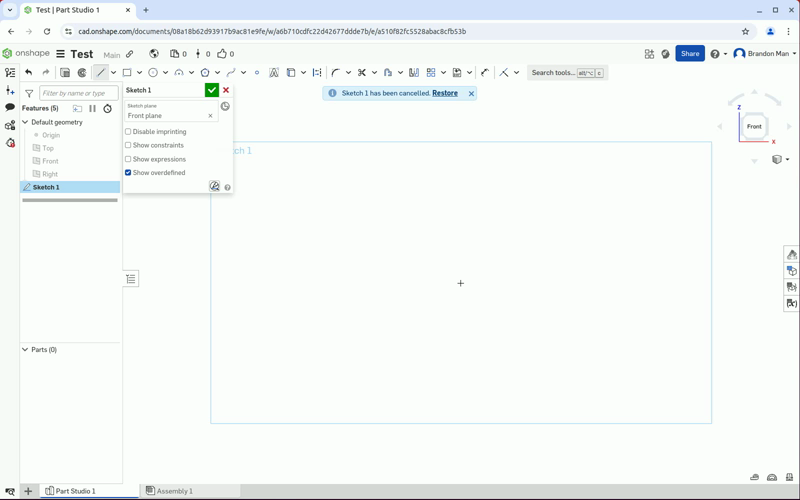
click(460, 282)
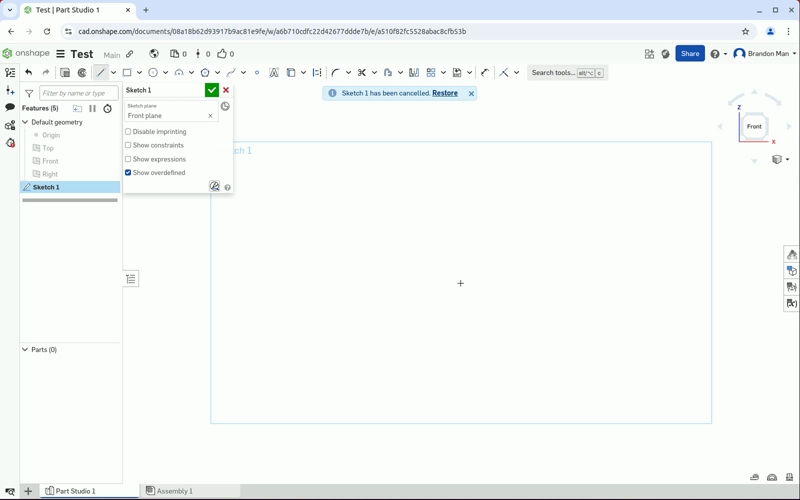
key_up(shift)
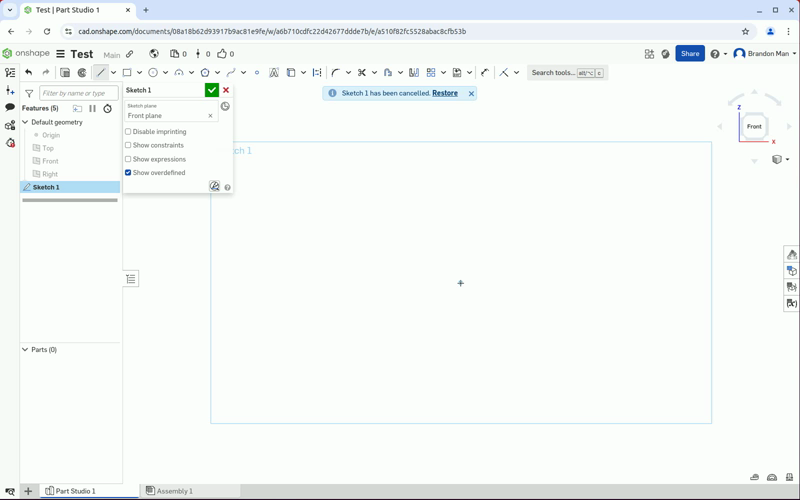
key_down(shift)
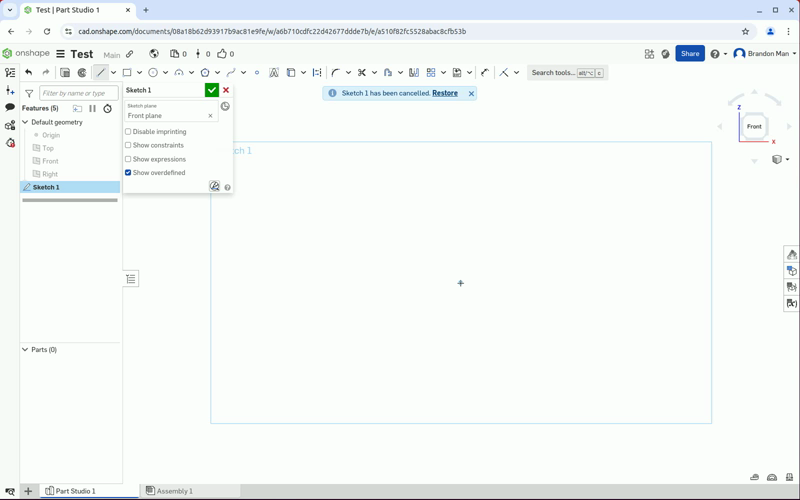
mouse_move(573, 282)
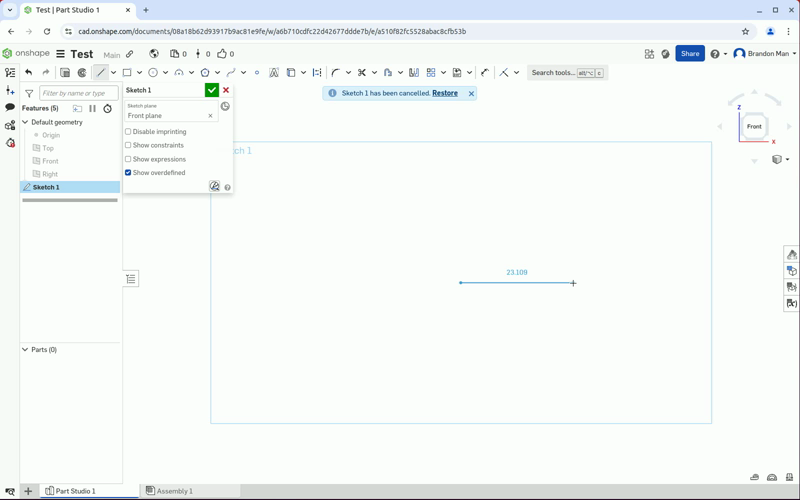
click(573, 282)
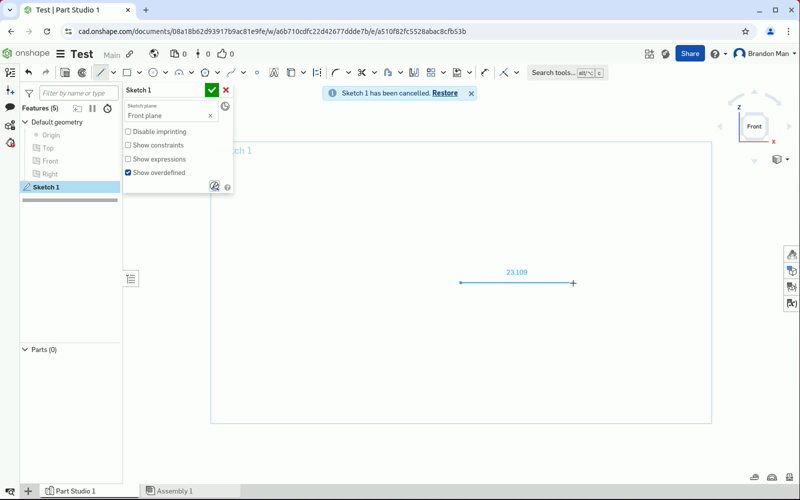
key_up(shift)
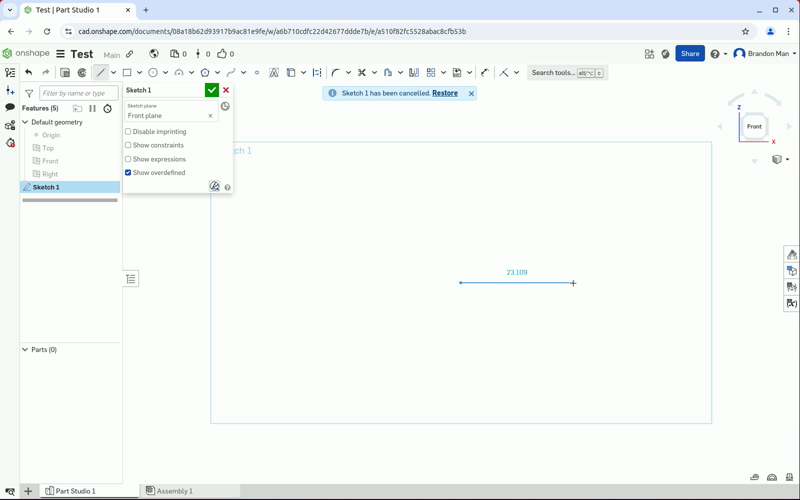
key_down(shift)
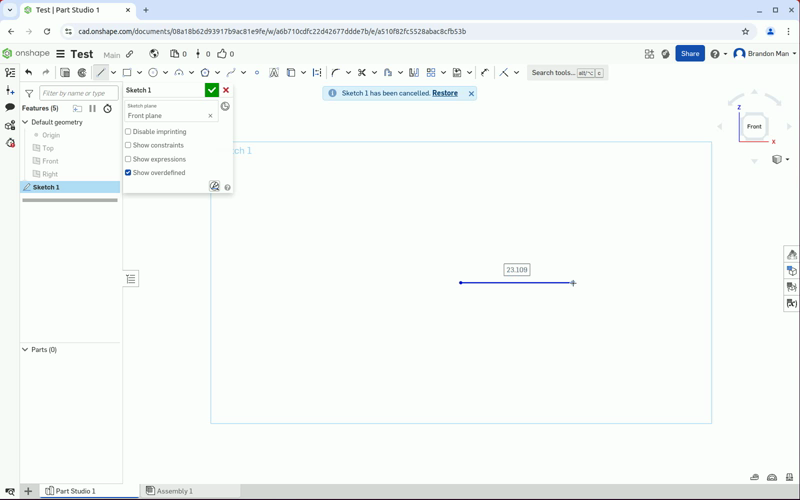
mouse_move(589, 282)
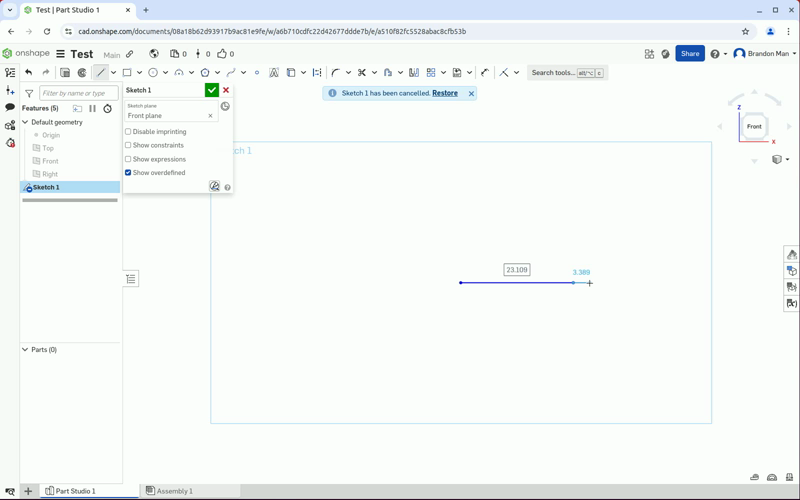
mouse_move(550, 237)
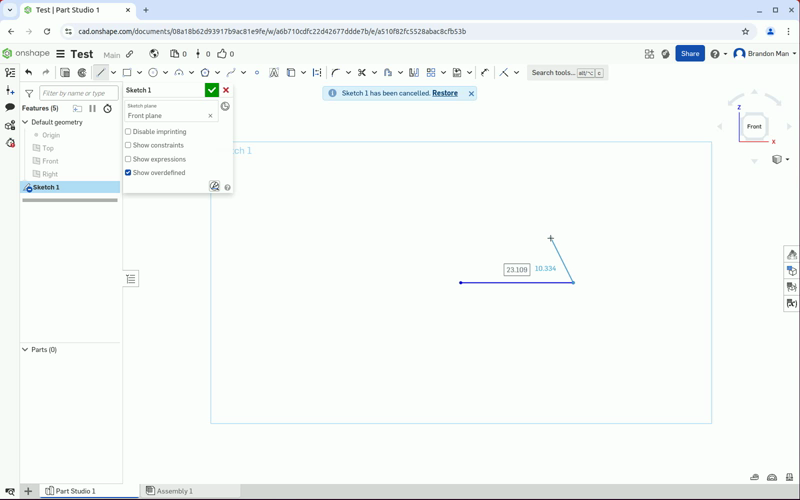
click(550, 237)
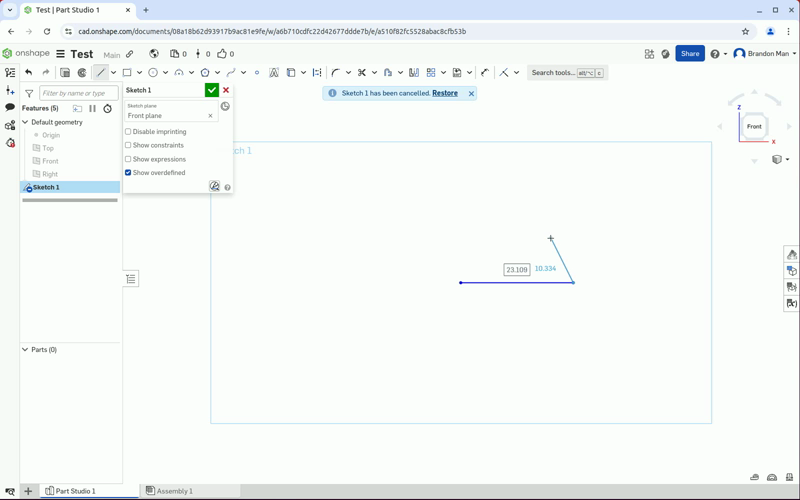
key_up(shift)
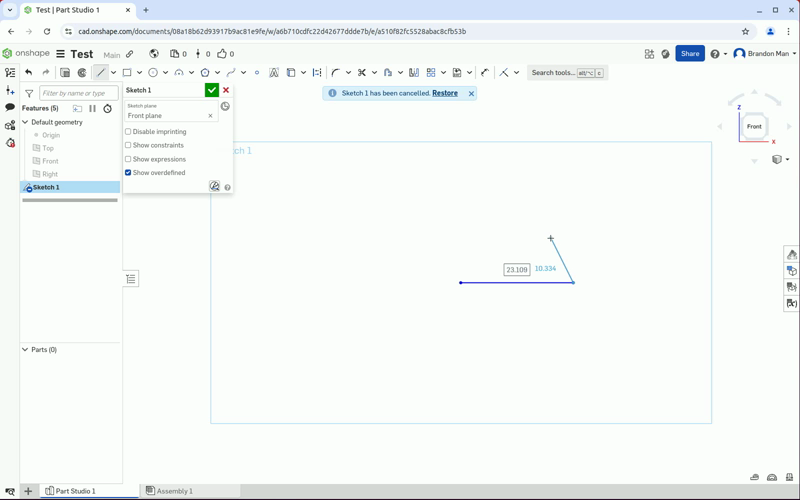
key_down(shift)
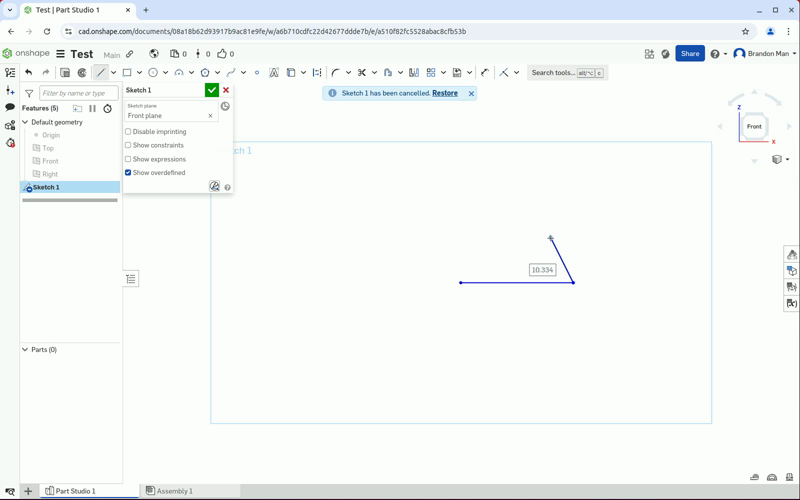
mouse_move(580, 237)
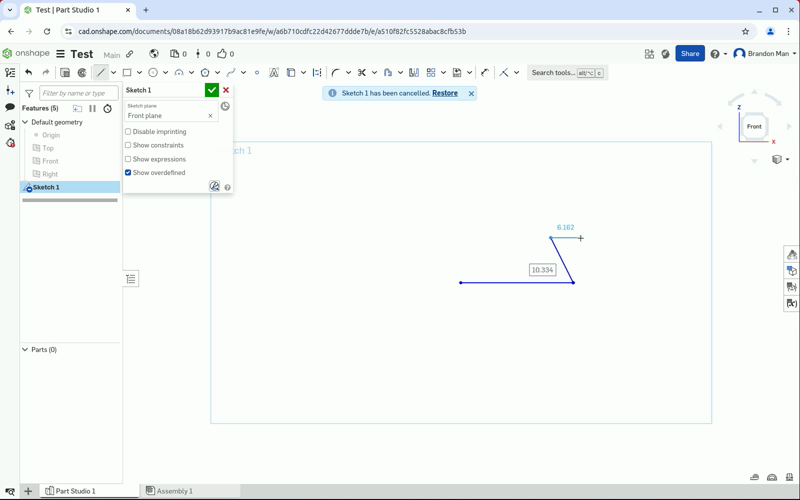
mouse_move(528, 237)
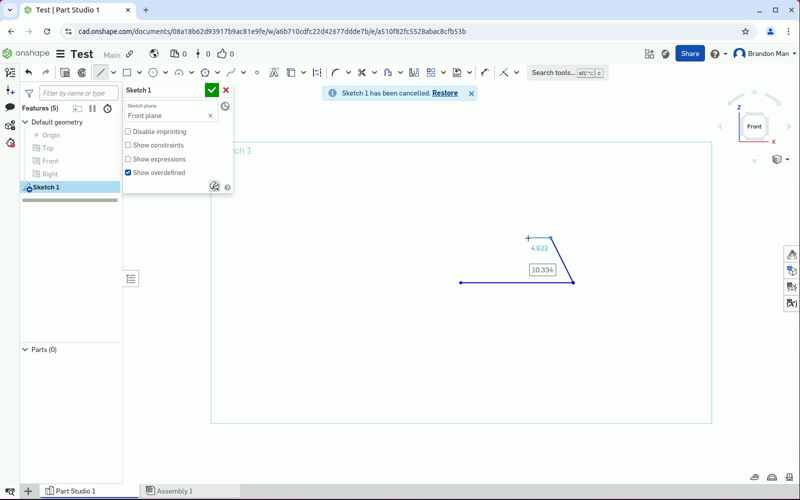
click(528, 237)
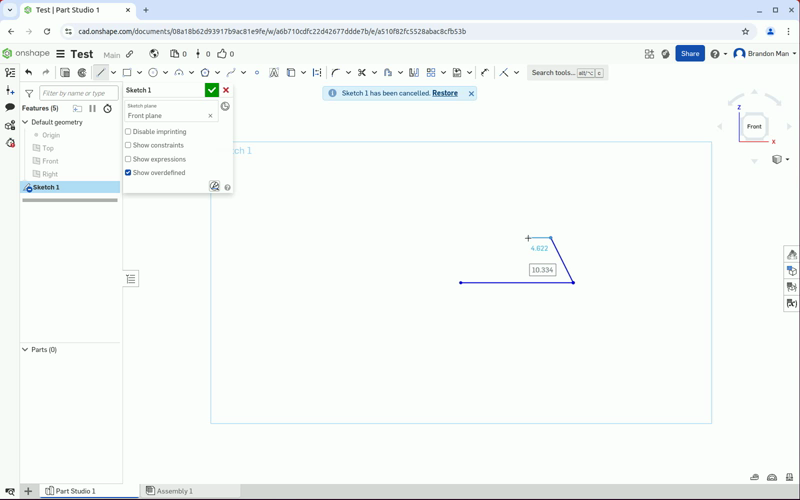
key_up(shift)
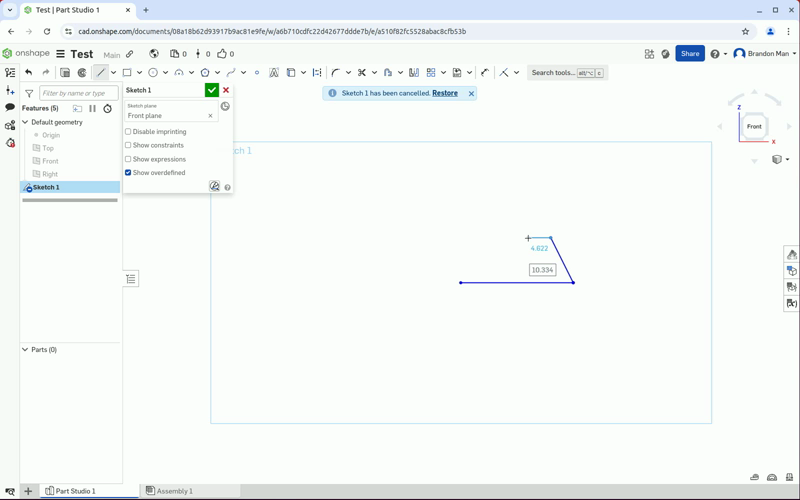
key_down(shift)
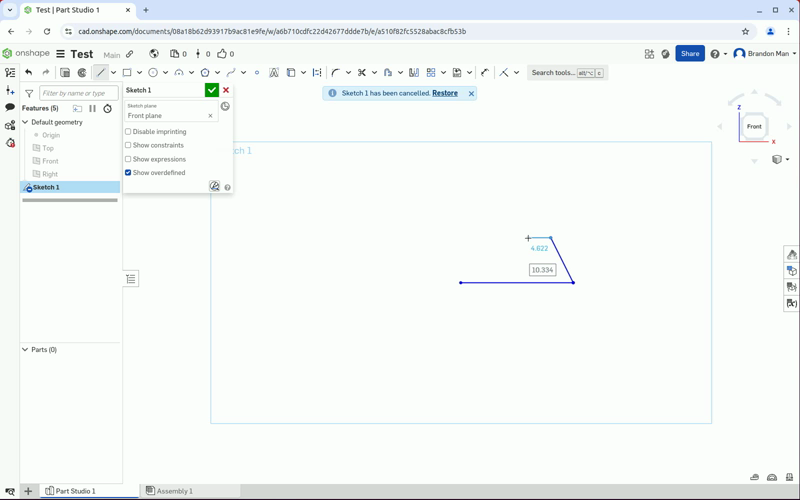
mouse_move(558, 237)
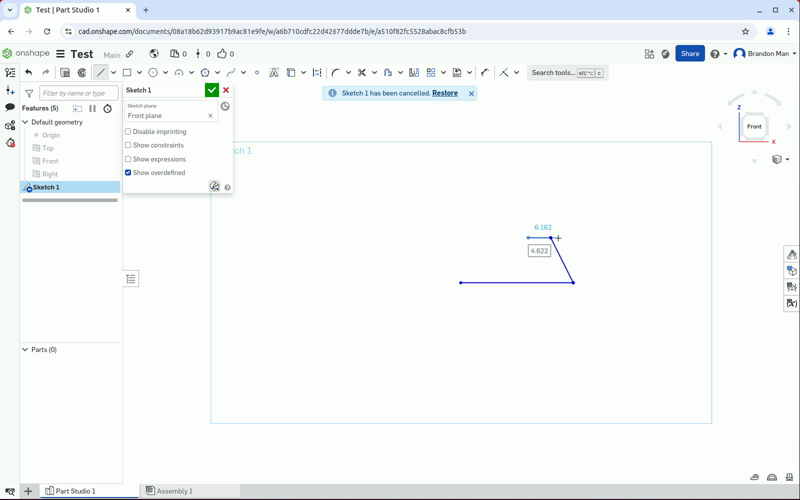
mouse_move(505, 192)
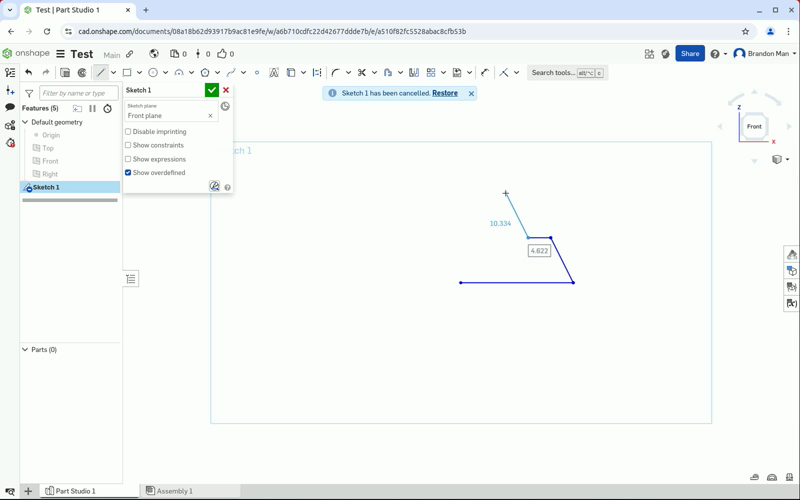
click(505, 192)
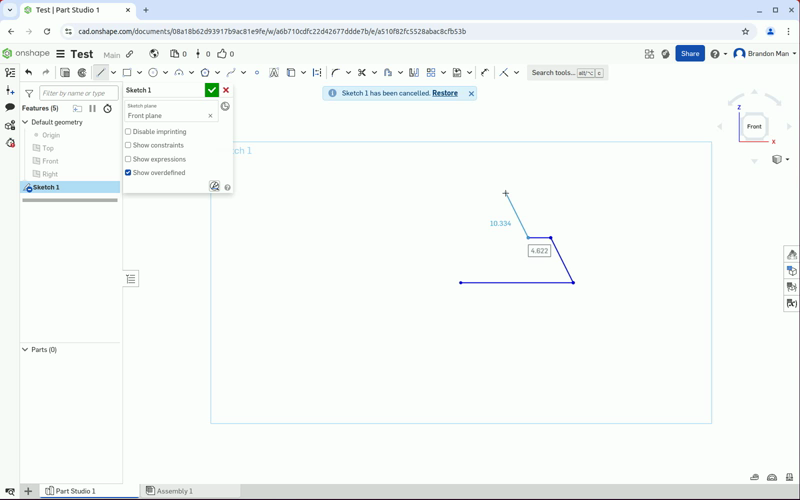
key_up(shift)
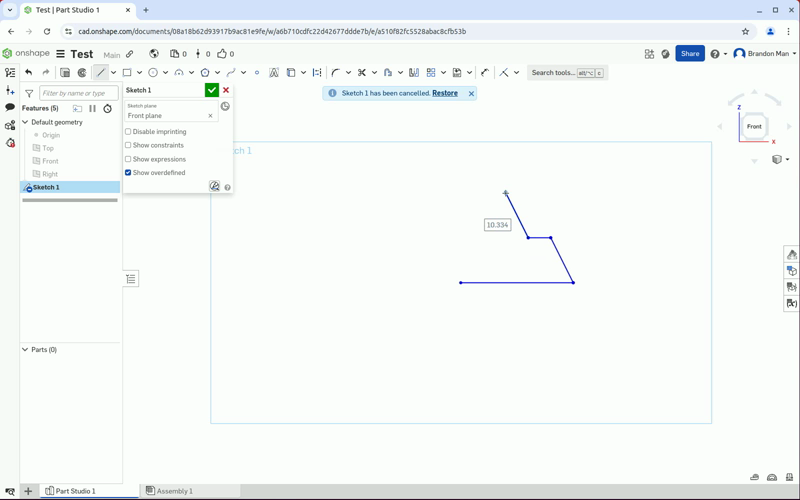
key_down(shift)
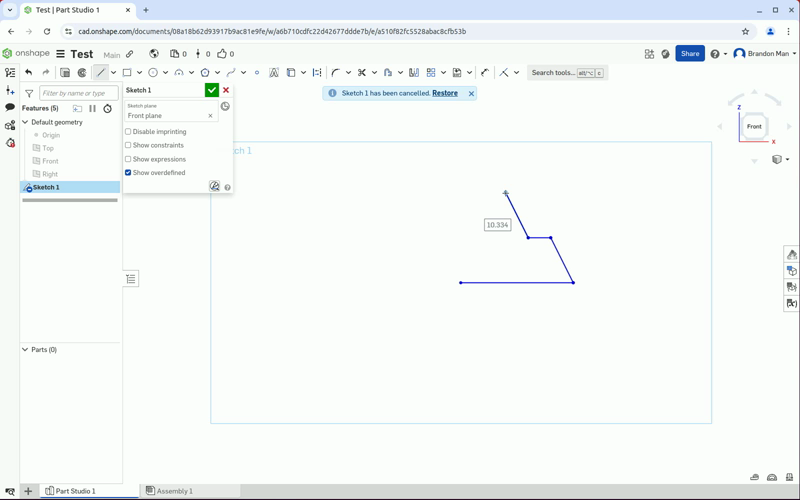
mouse_move(535, 192)
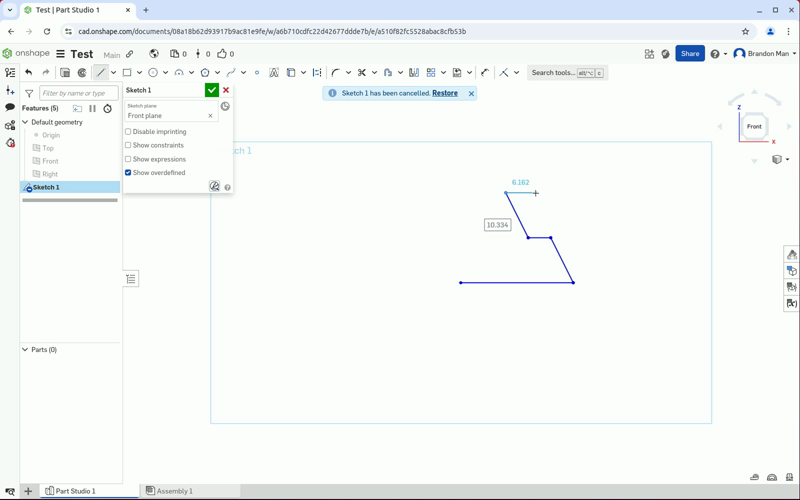
mouse_move(460, 192)
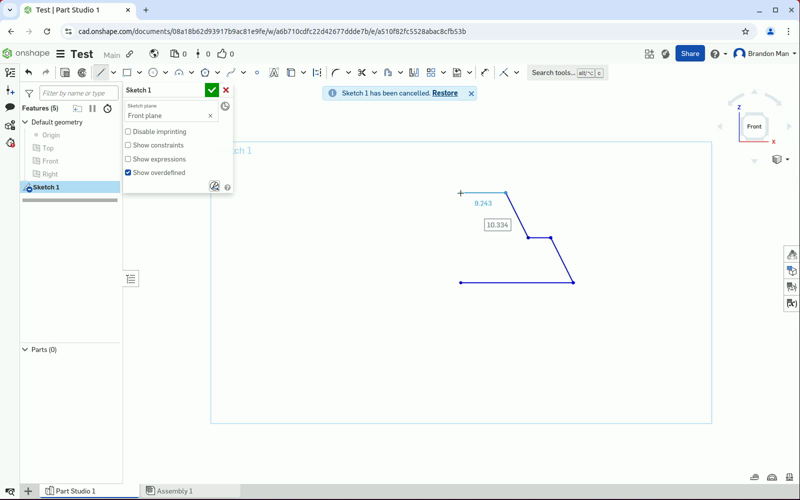
click(460, 192)
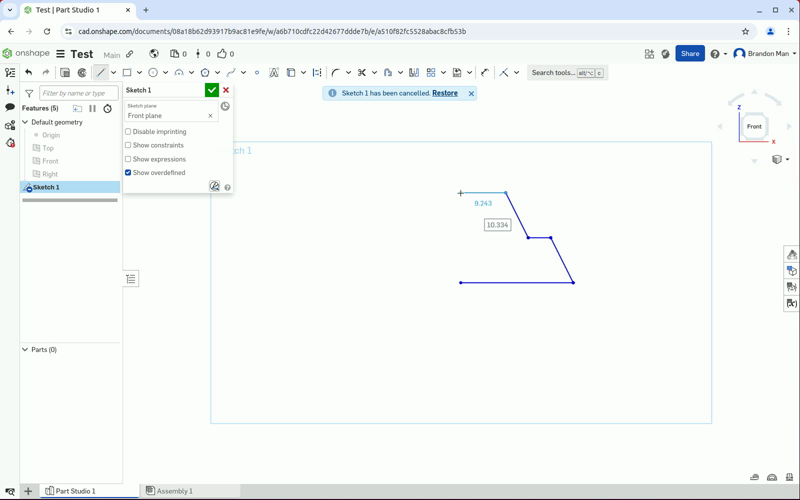
key_up(shift)
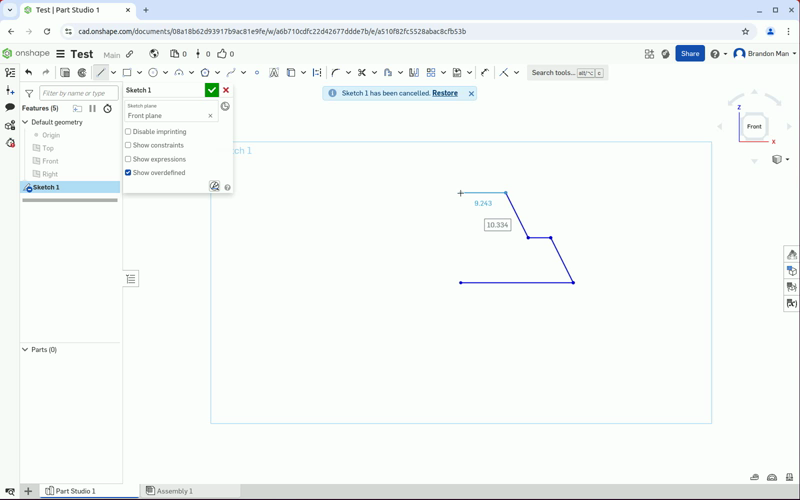
key_down(shift)
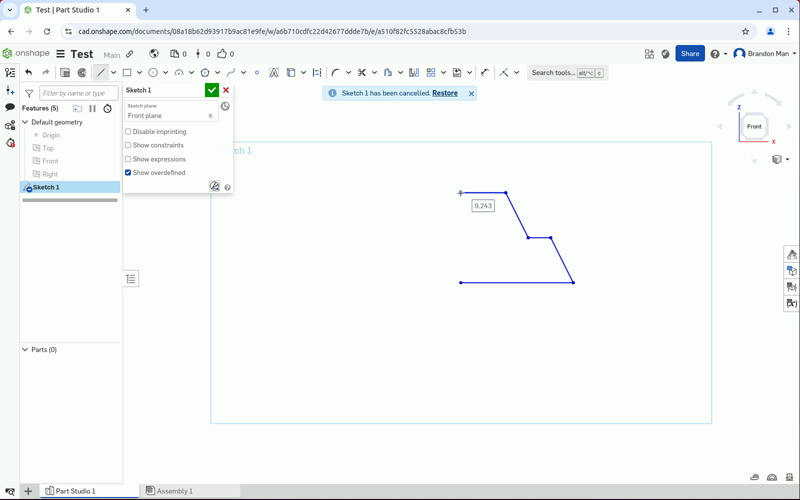
mouse_move(460, 282)
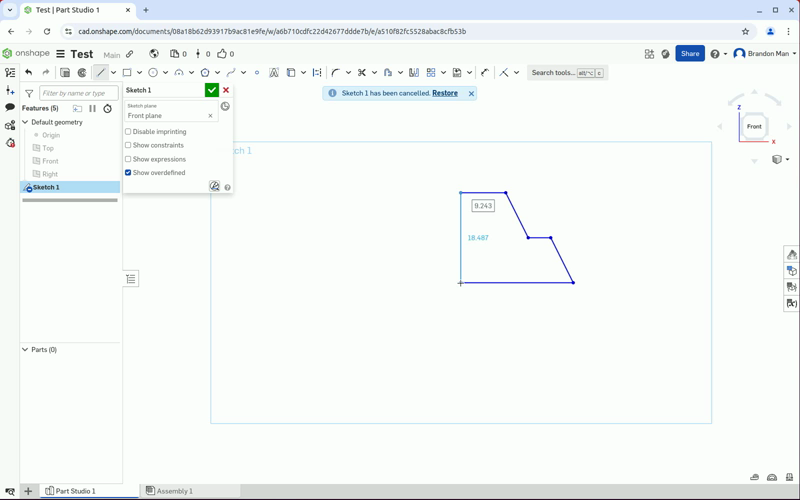
key_up(shift)
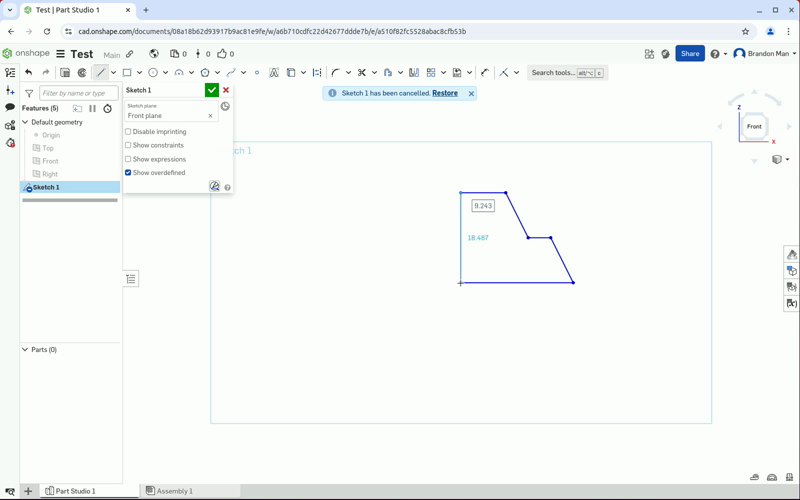
click(460, 282)
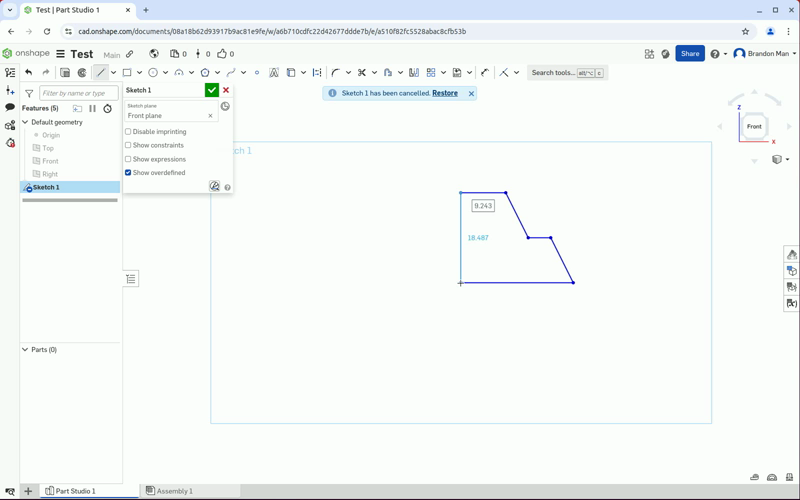
key(esc)
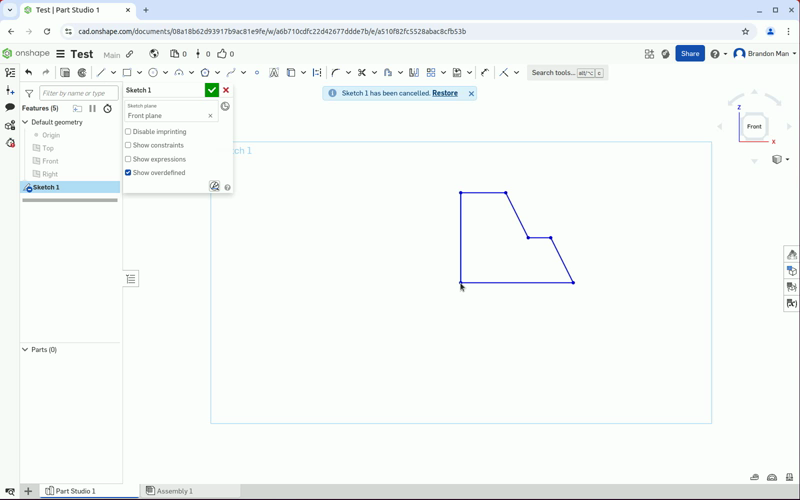
mouse_move(541, 245)
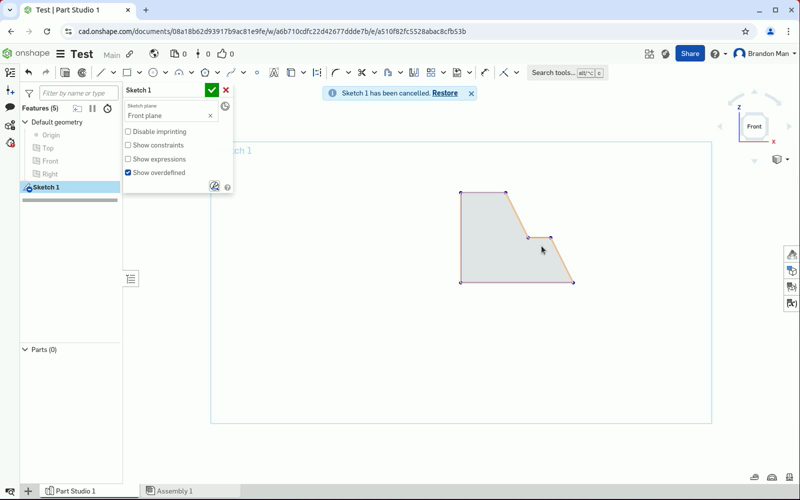
click(541, 245)
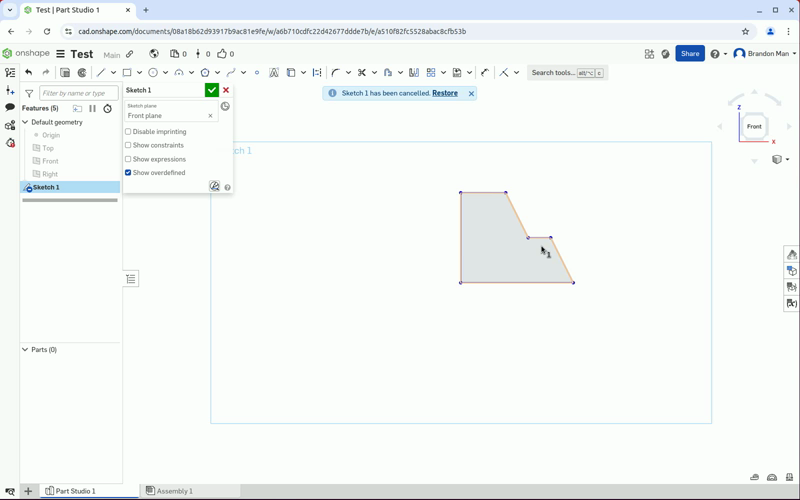
mouse_move(73, 352)
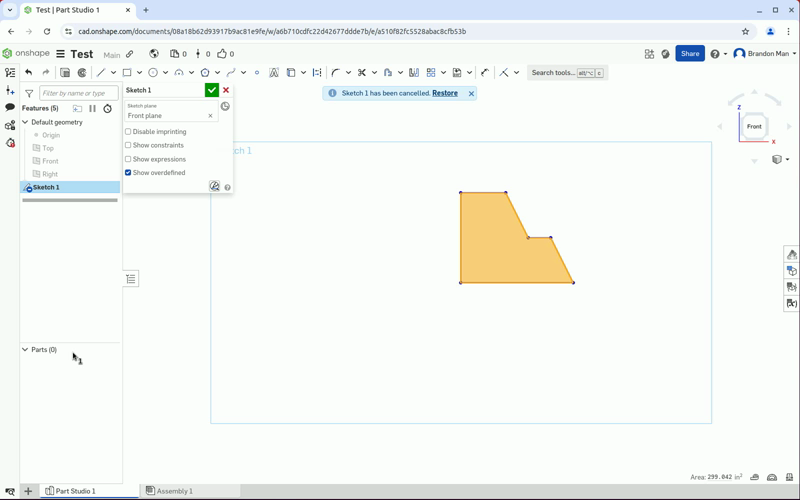
key(shift+y)
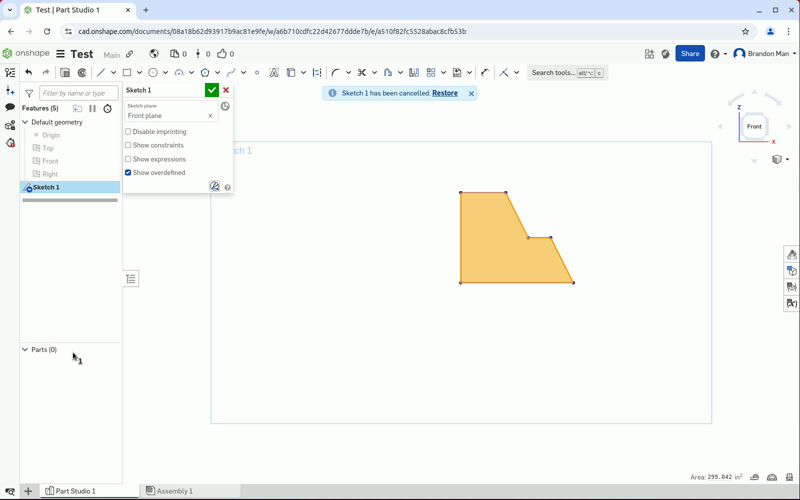
key(shift+e)
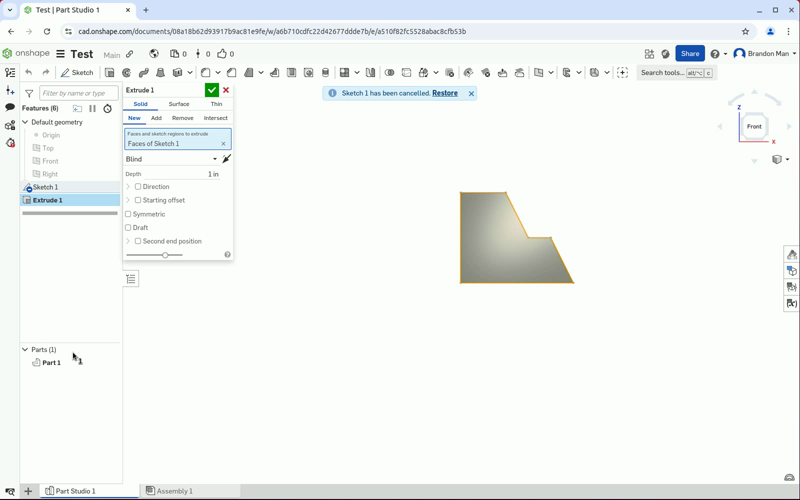
mouse_move(143, 106)
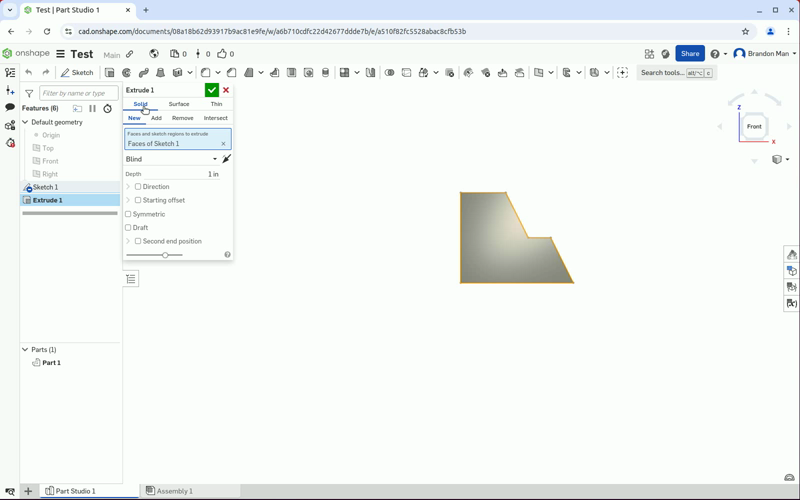
click(143, 106)
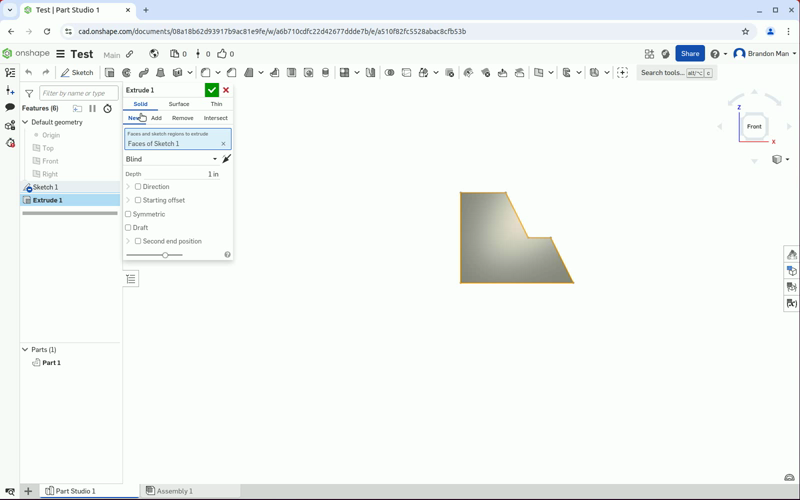
mouse_move(137, 120)
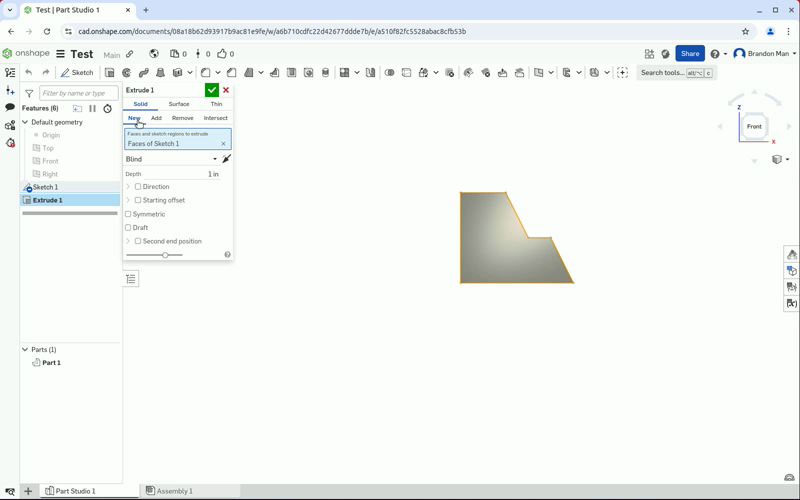
click(137, 120)
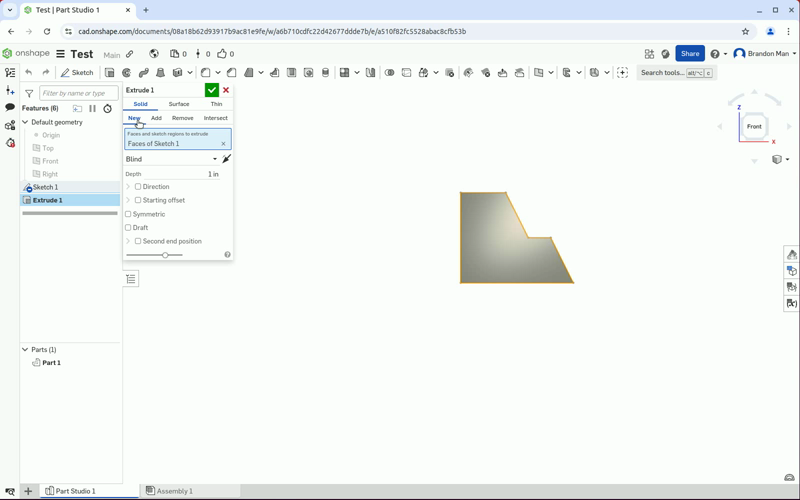
key(tab, 4)
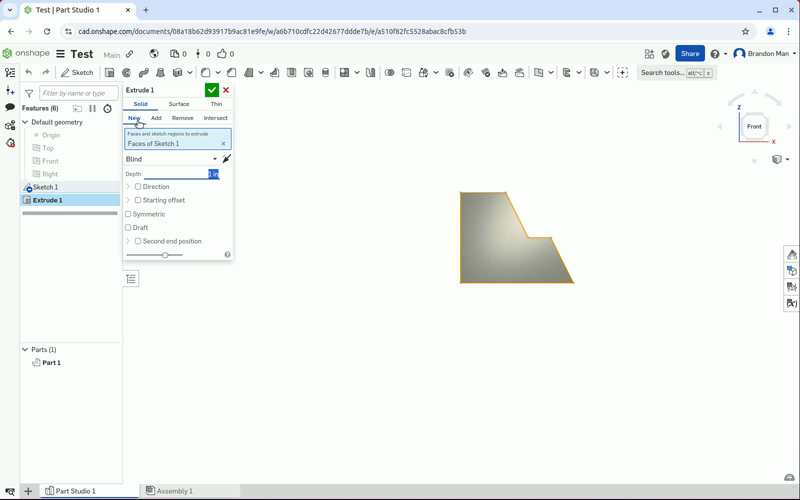
text(-18.294)
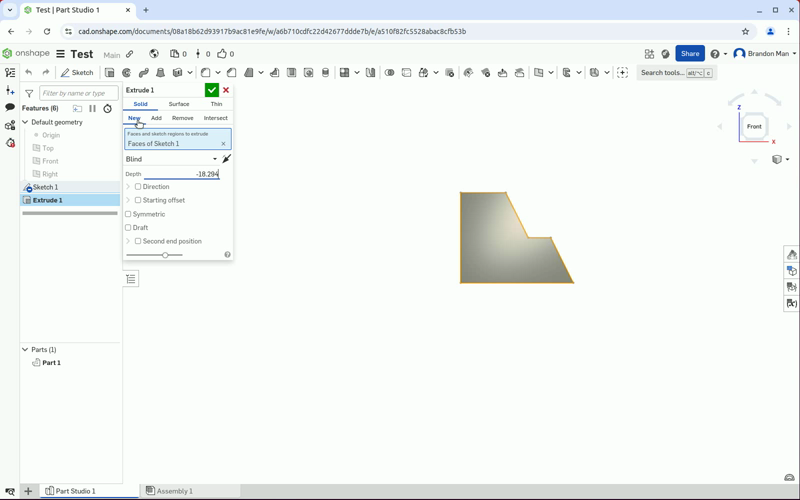
key(tab, 3)
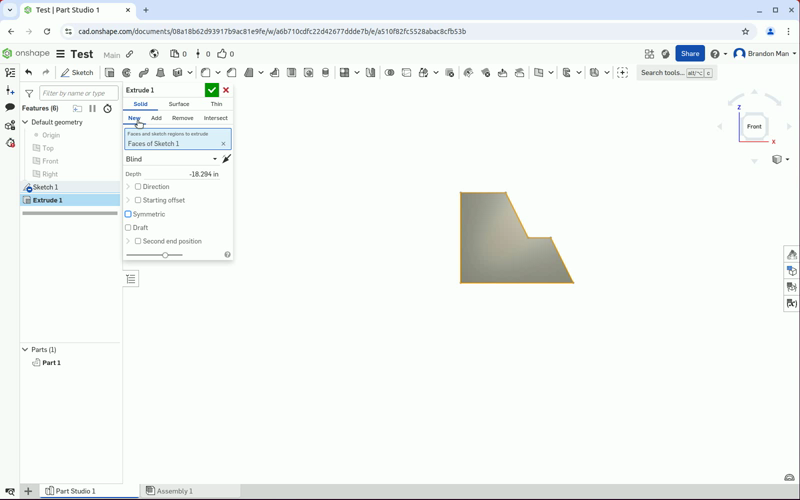
key(space)
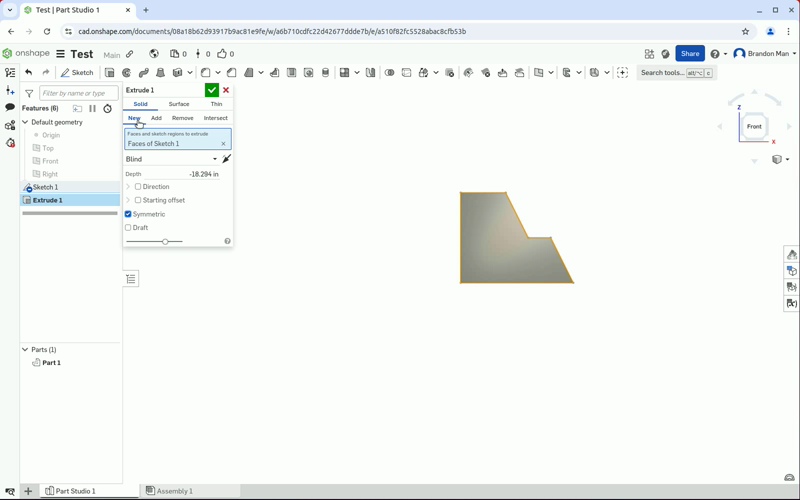
key(enter)
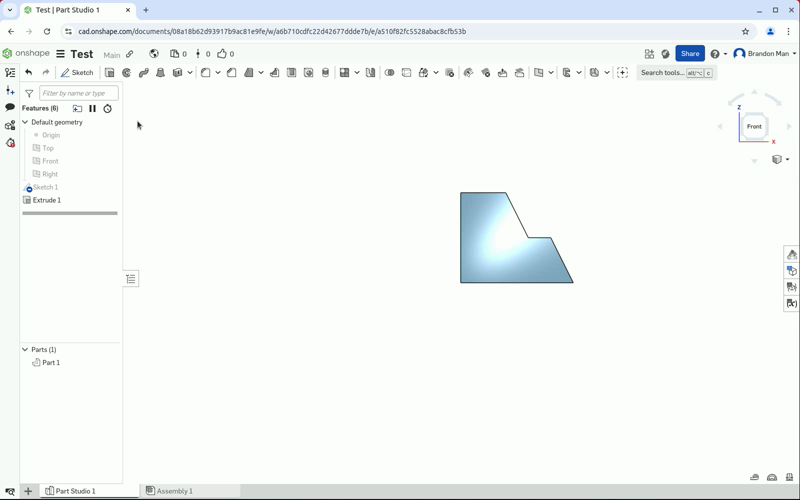
key(shift+h)
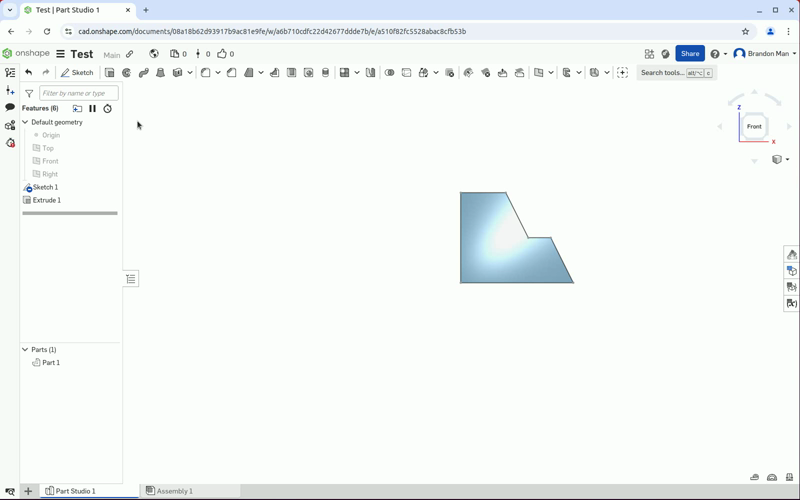
key(shift+h)
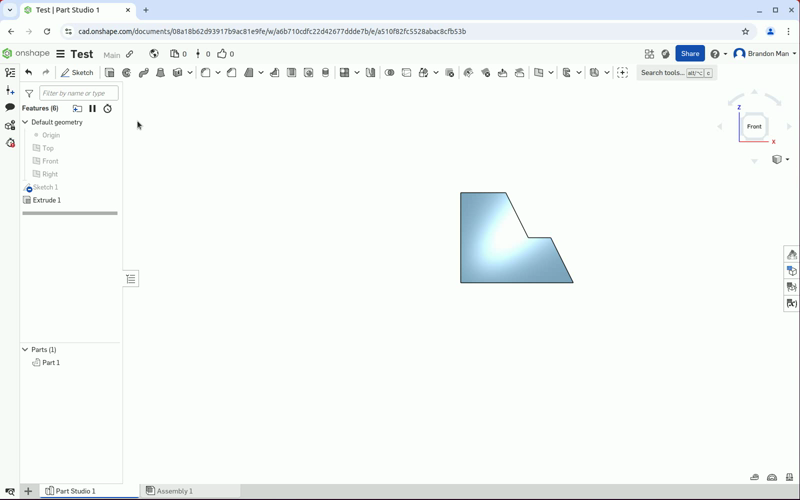
mouse_move(73, 189)
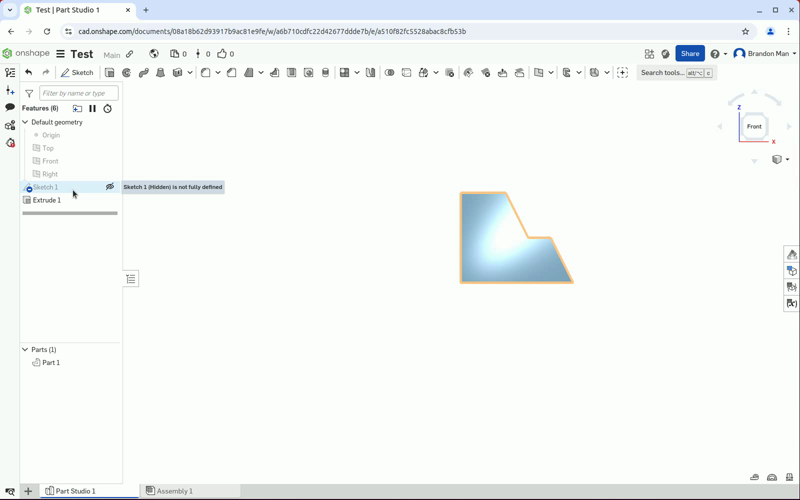
click(73, 189)
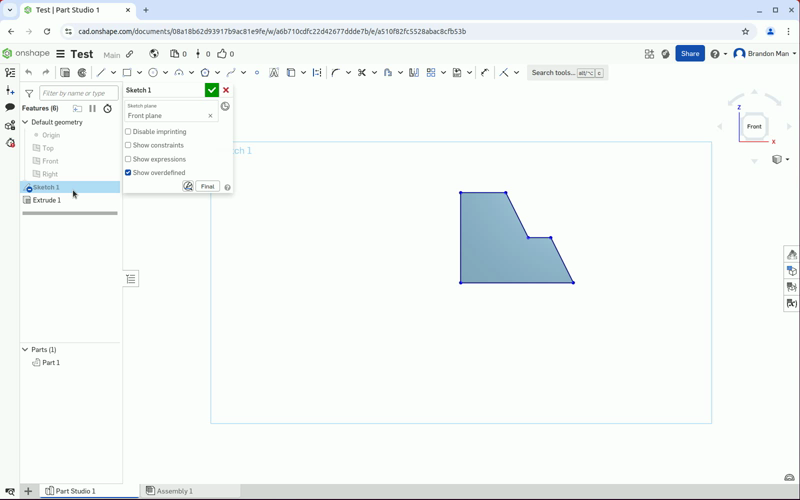
mouse_move(229, 92)
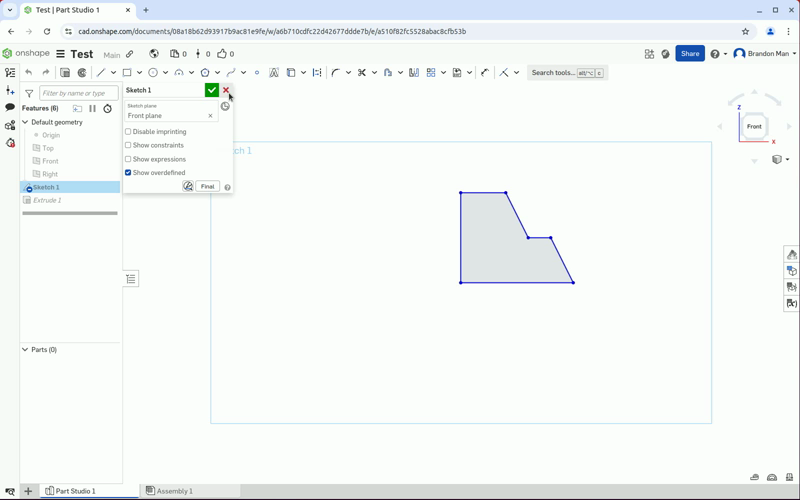
click(229, 92)
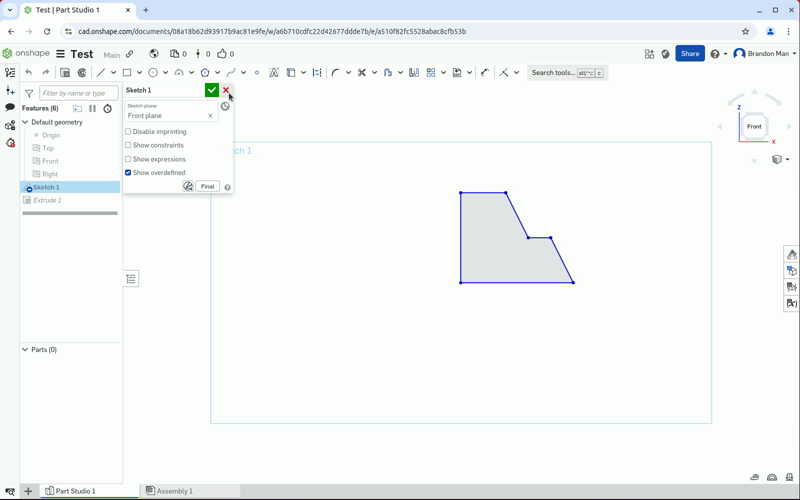
key(shift+s)
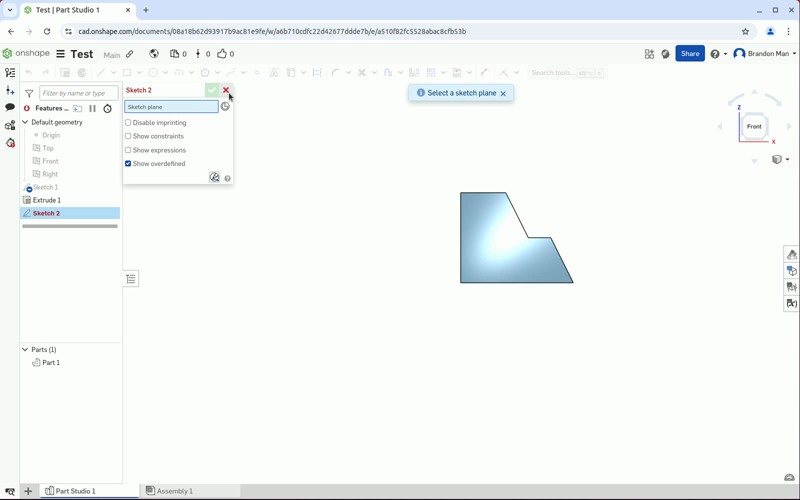
mouse_move(73, 163)
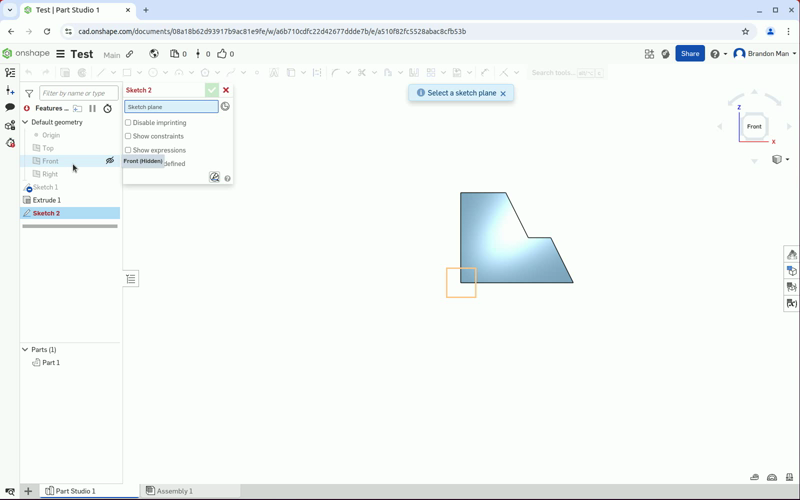
click(73, 163)
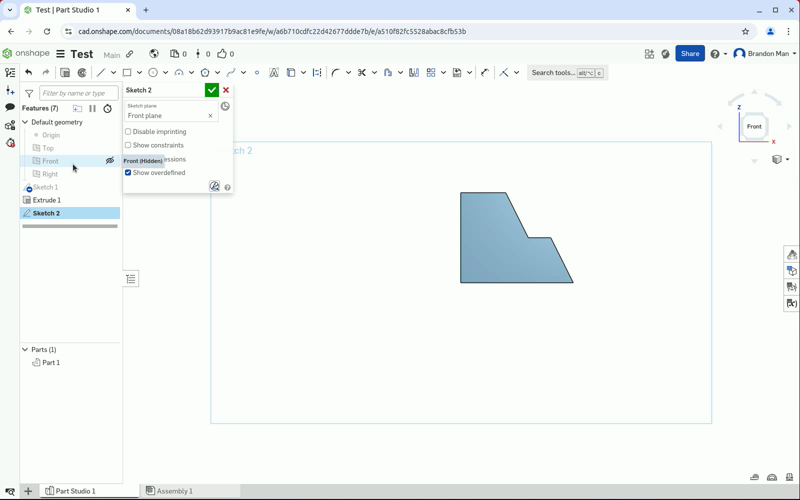
mouse_move(73, 352)
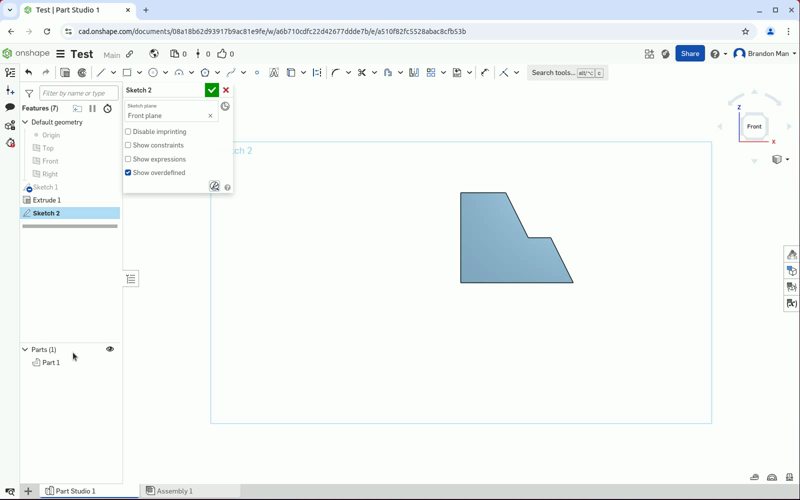
key(y)
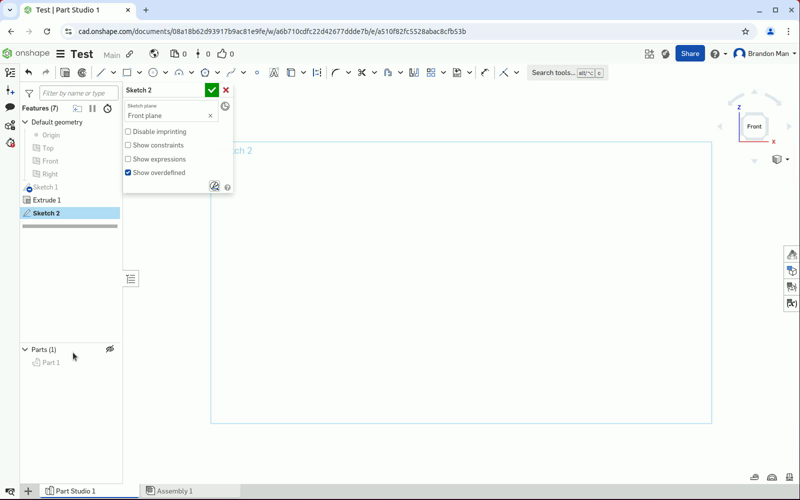
key(l)
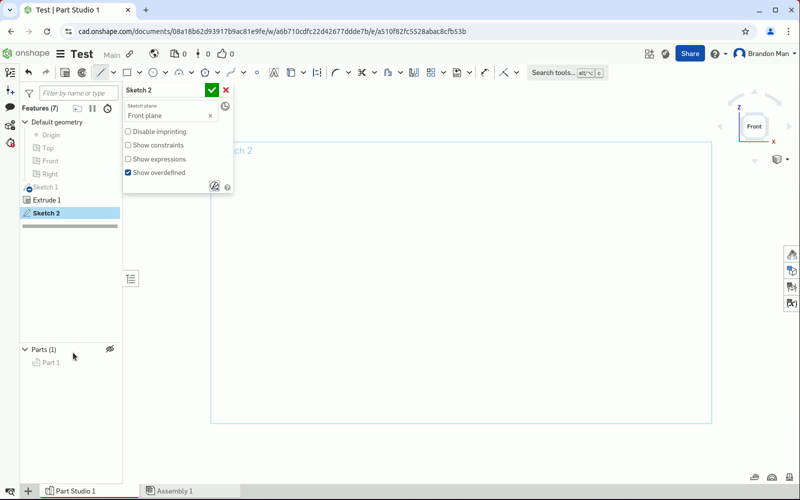
key_down(shift)
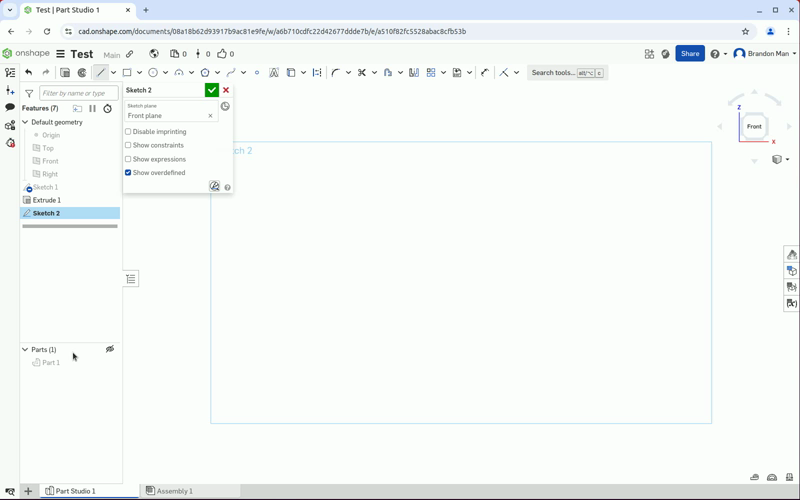
mouse_move(483, 238)
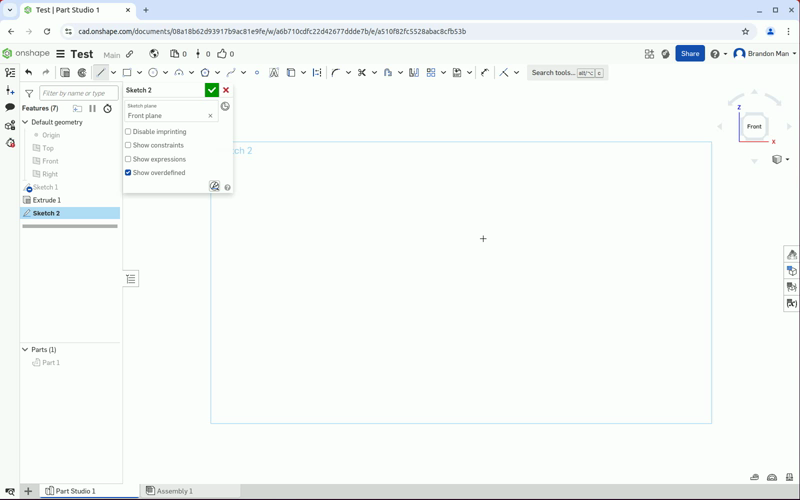
click(483, 238)
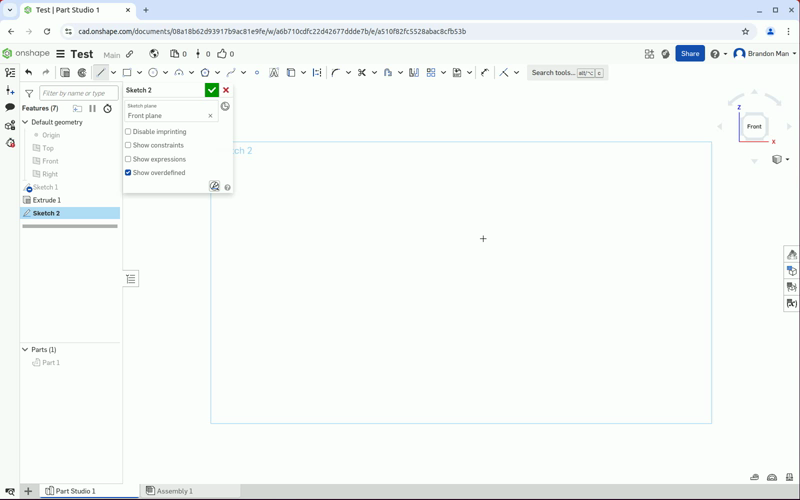
key_up(shift)
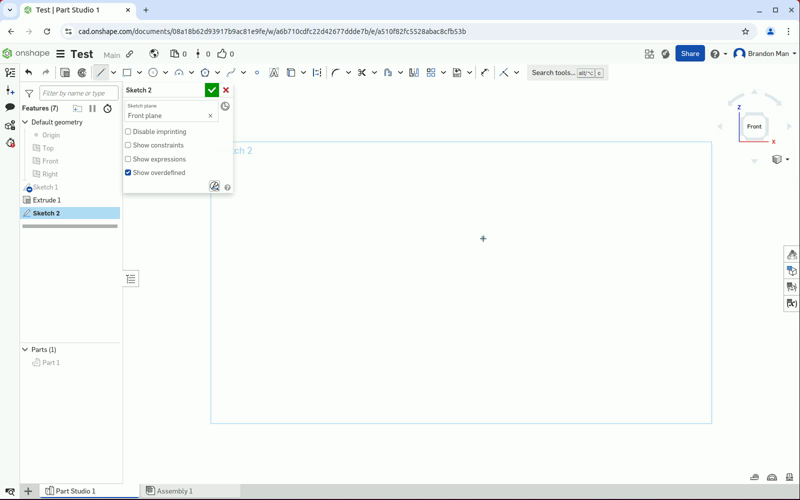
key_down(shift)
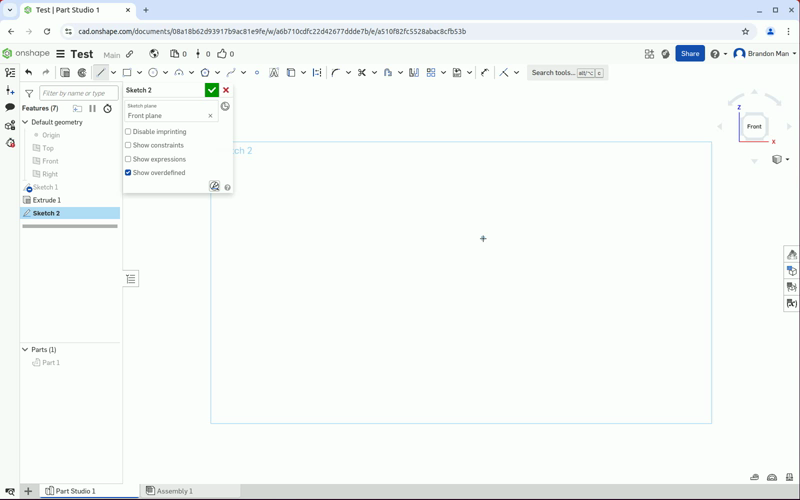
mouse_move(513, 238)
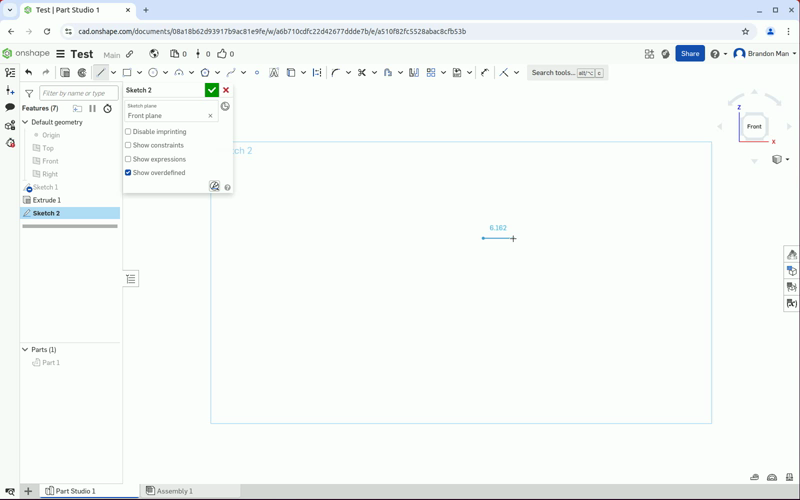
mouse_move(528, 238)
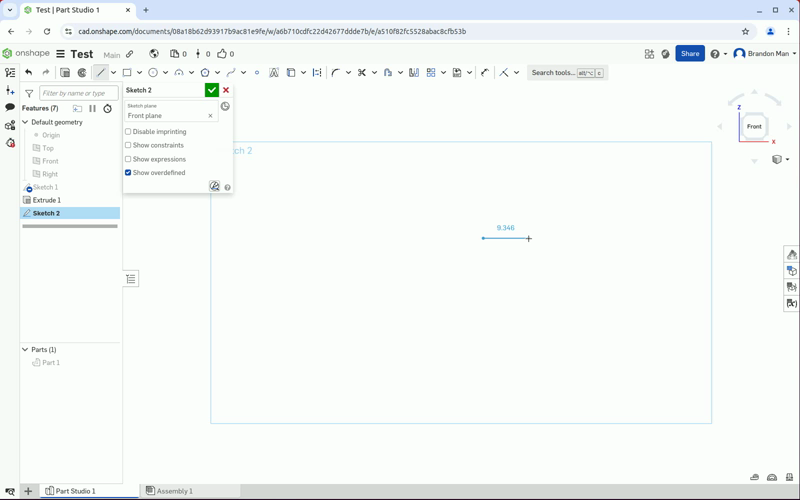
click(528, 238)
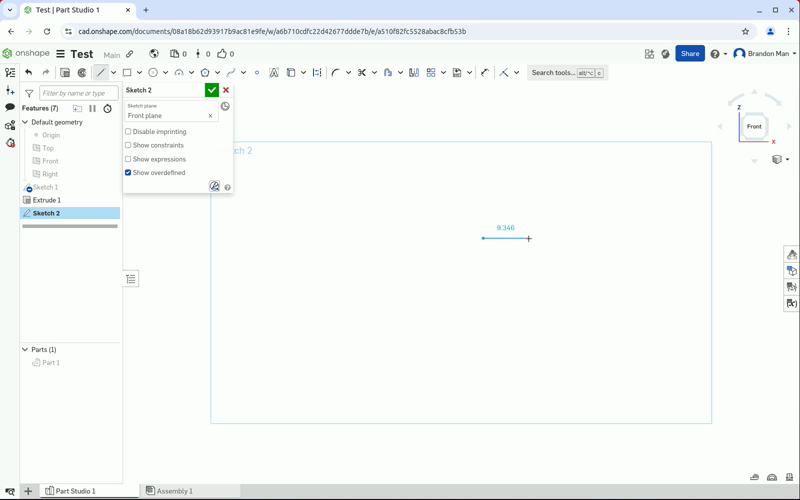
key_up(shift)
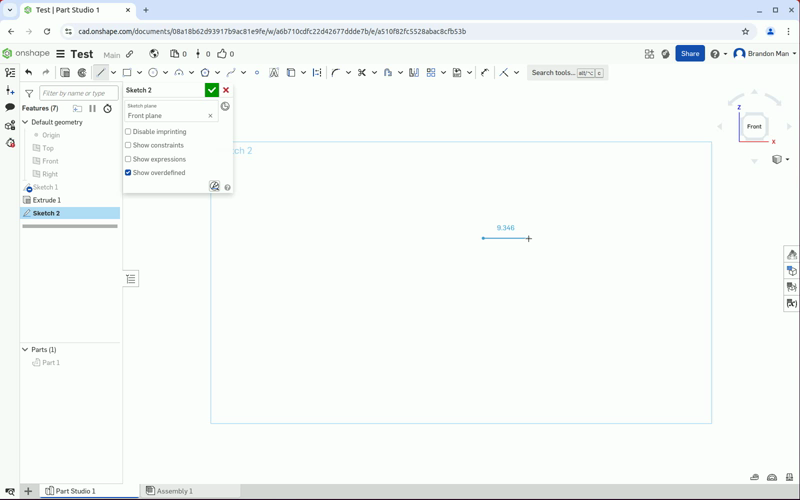
key_down(shift)
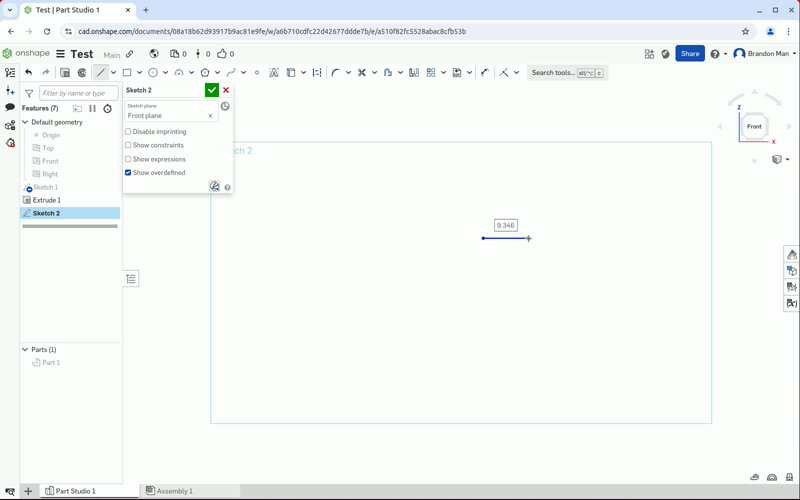
mouse_move(558, 238)
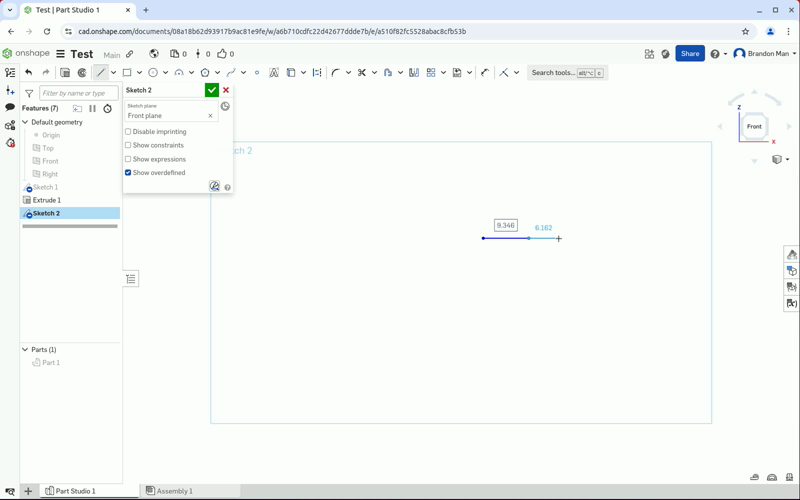
mouse_move(528, 284)
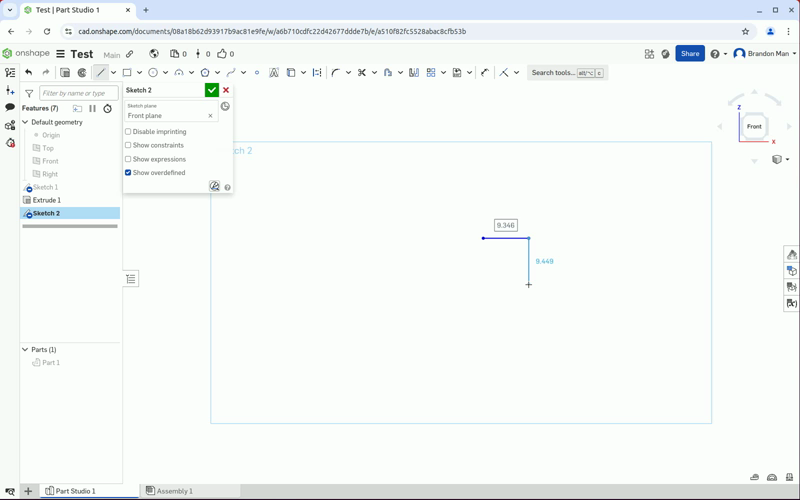
click(528, 284)
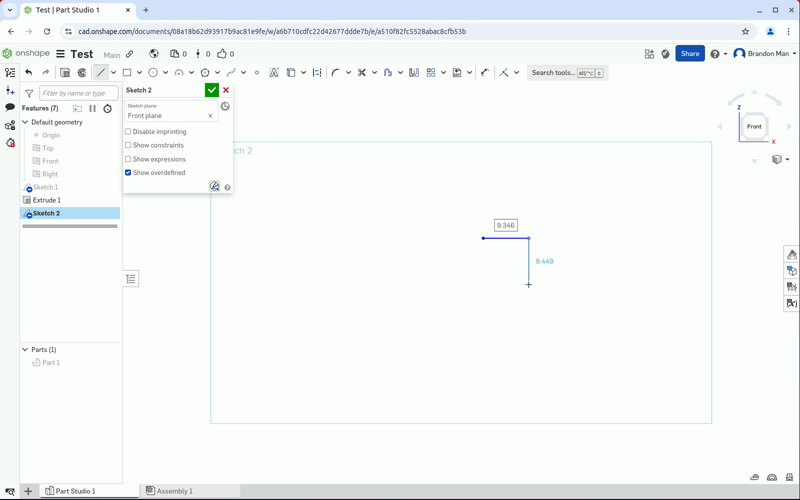
key_up(shift)
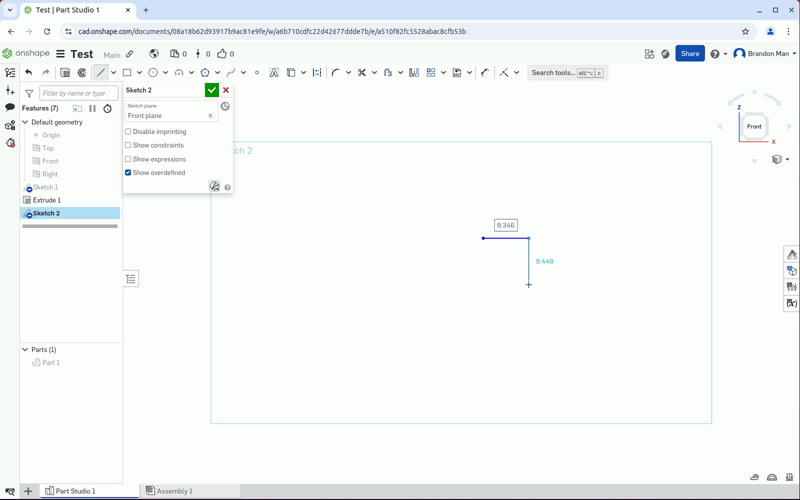
key_down(shift)
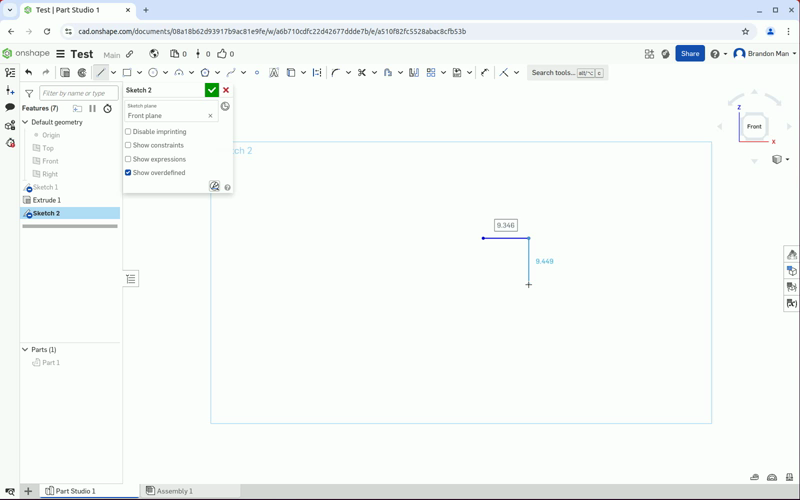
mouse_move(558, 284)
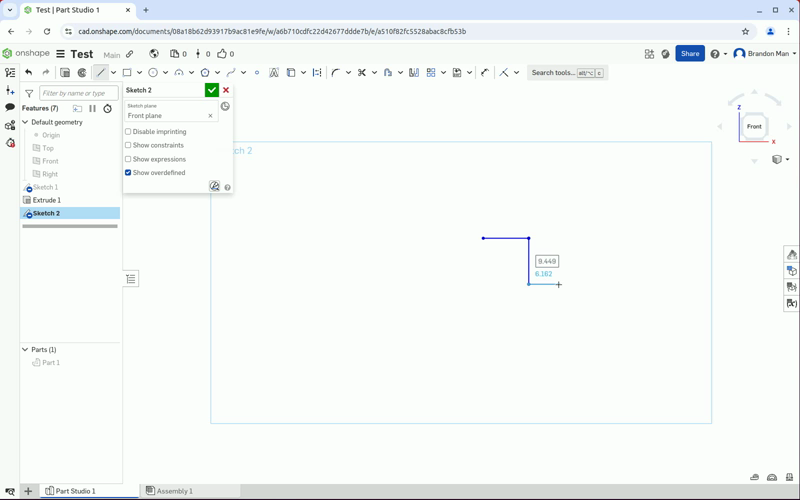
mouse_move(573, 284)
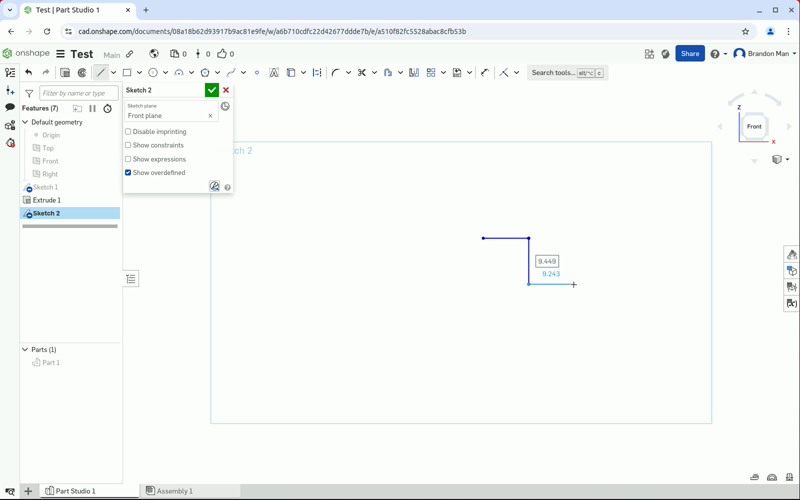
click(573, 284)
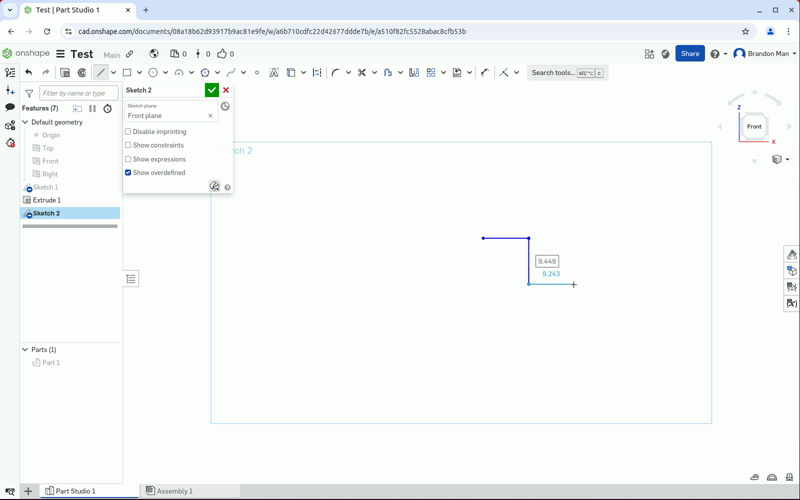
key_up(shift)
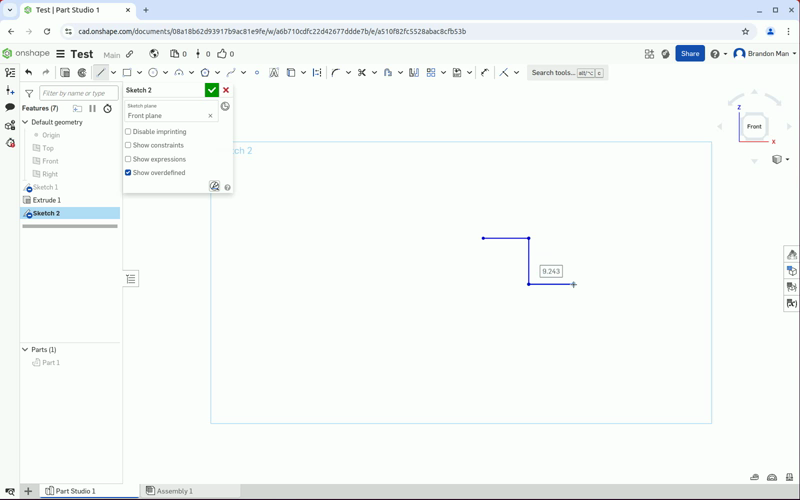
key_down(shift)
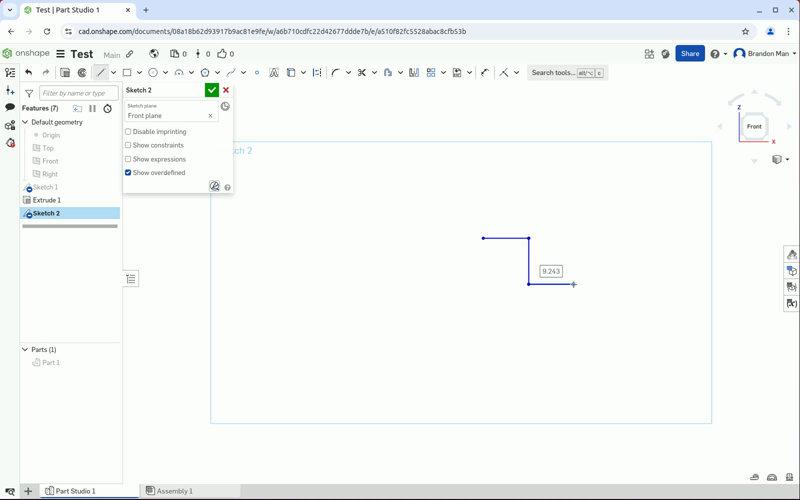
mouse_move(573, 192)
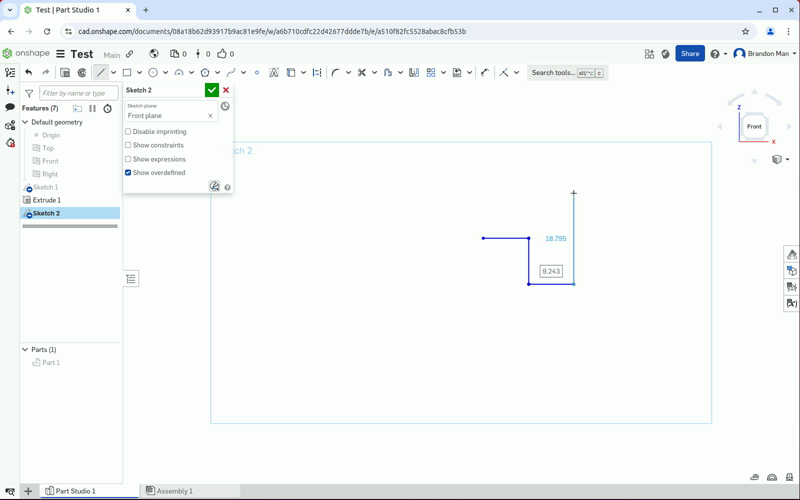
click(573, 192)
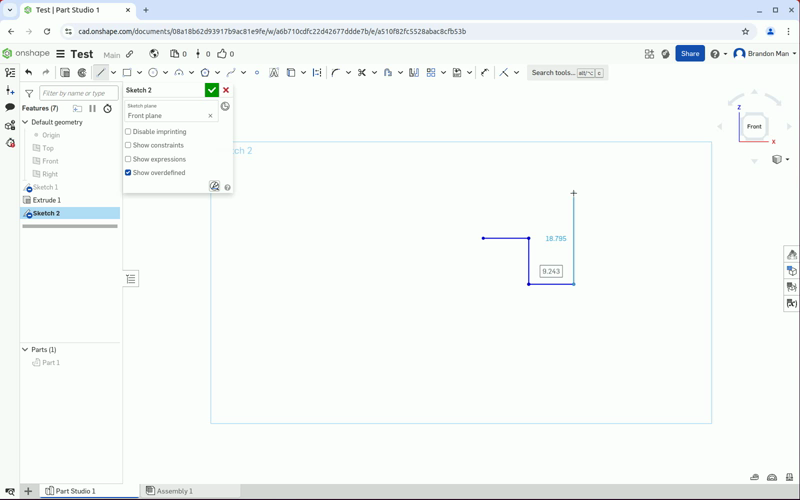
key_up(shift)
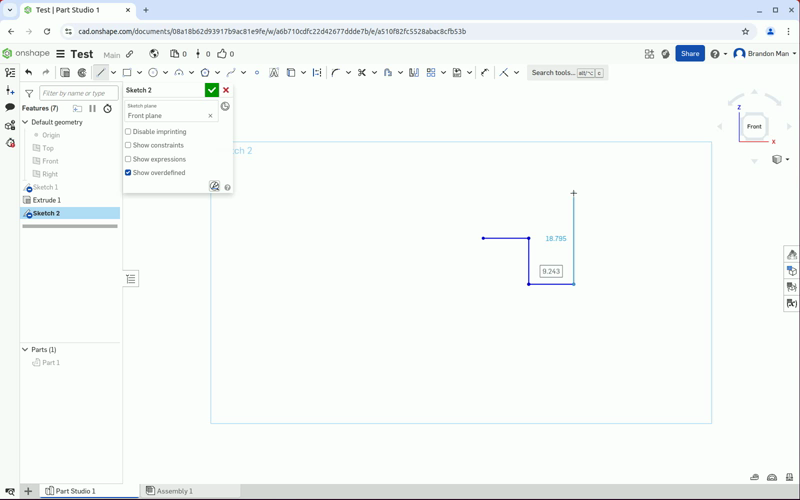
key_down(shift)
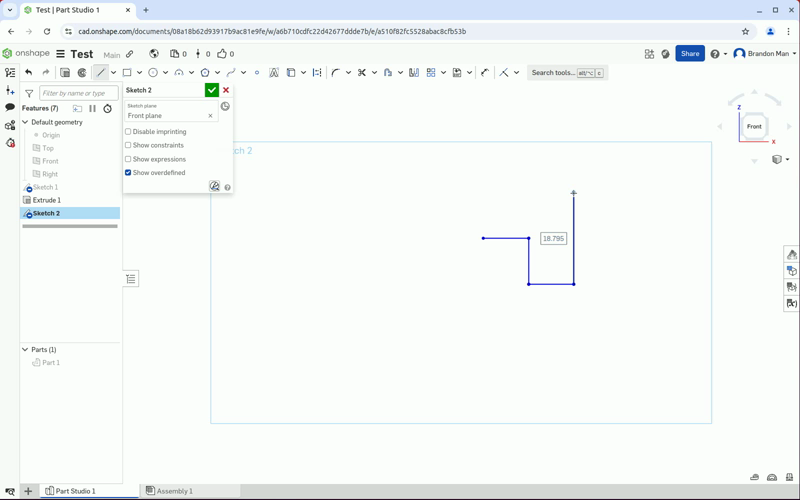
mouse_move(483, 192)
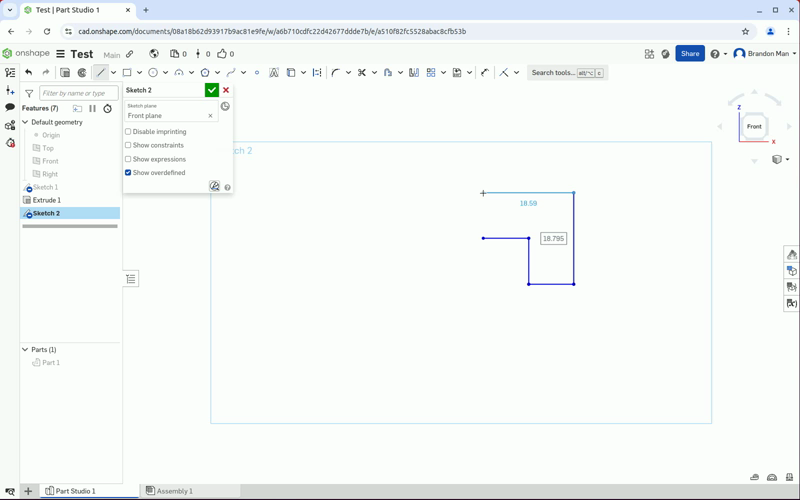
click(483, 192)
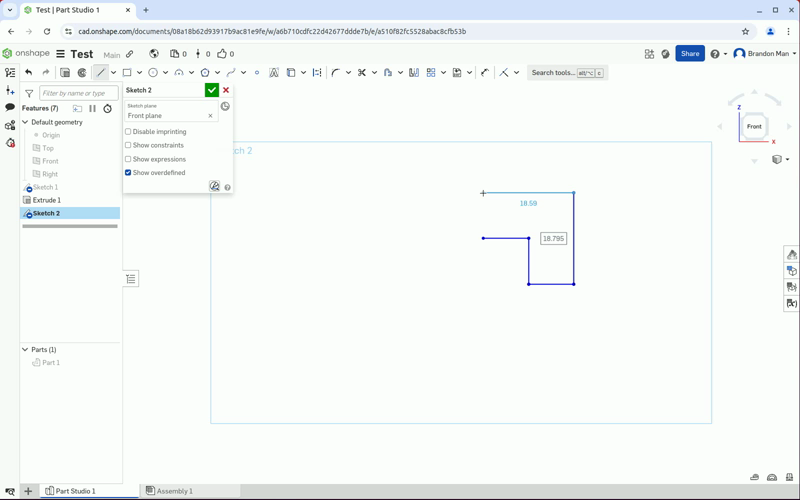
key_up(shift)
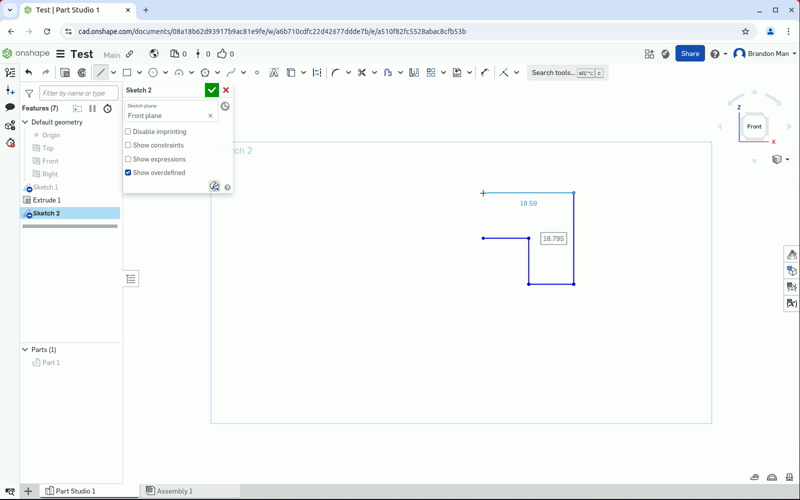
mouse_move(513, 192)
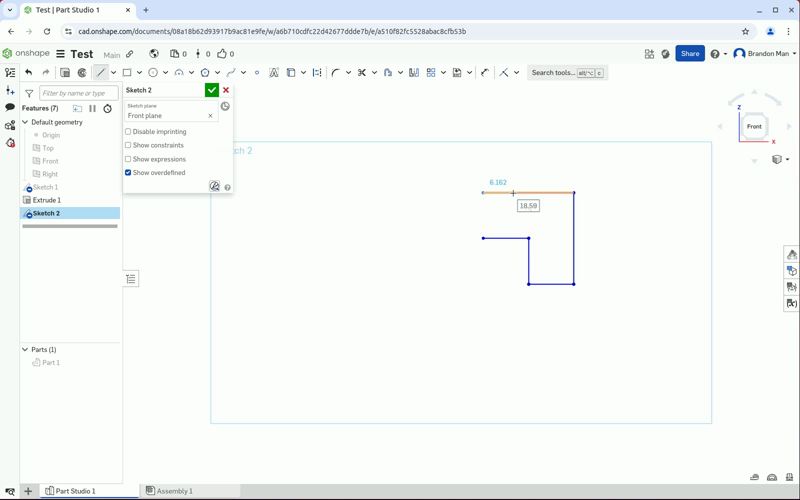
key_down(shift)
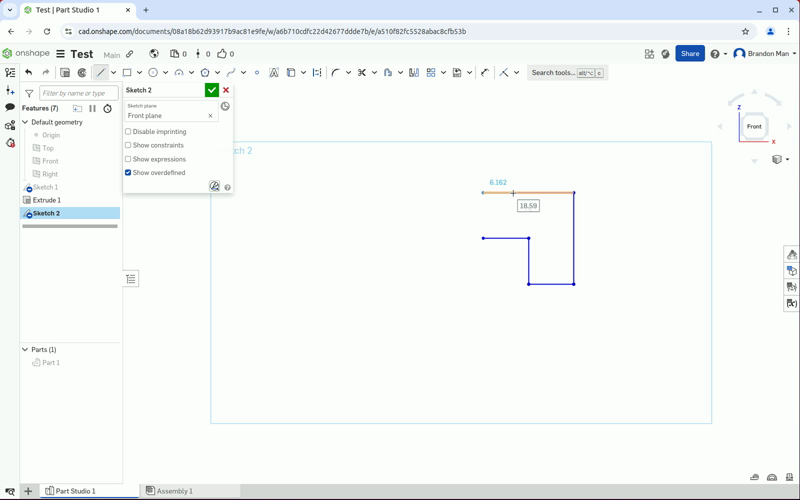
mouse_move(483, 238)
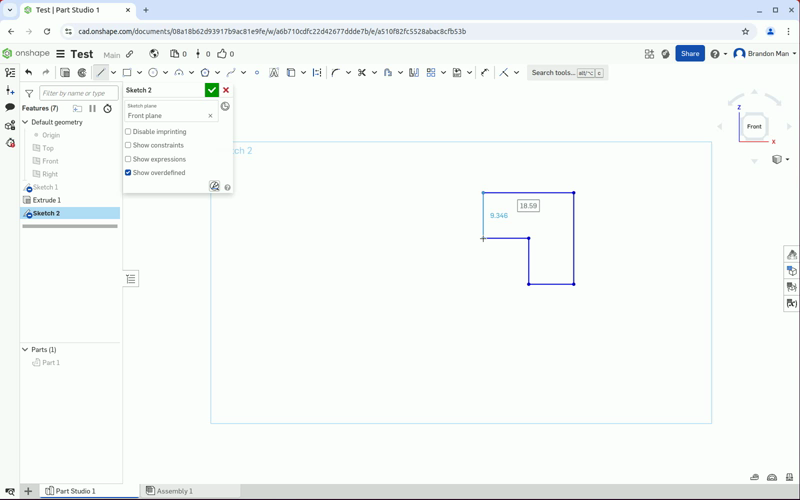
key_up(shift)
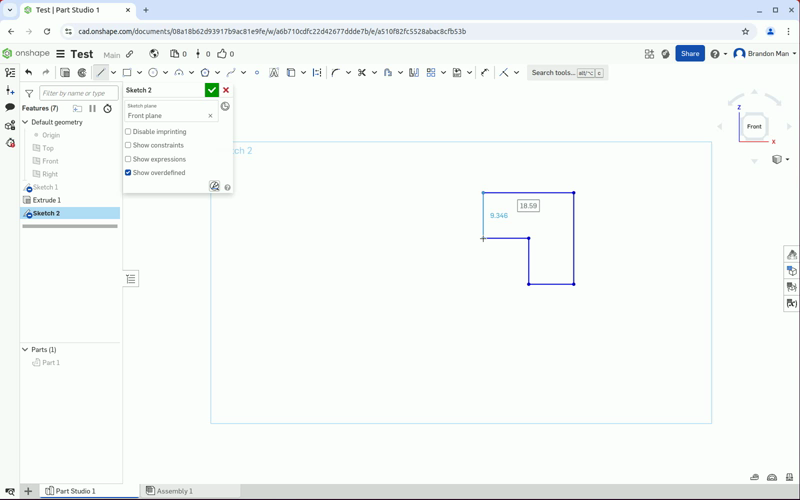
click(483, 238)
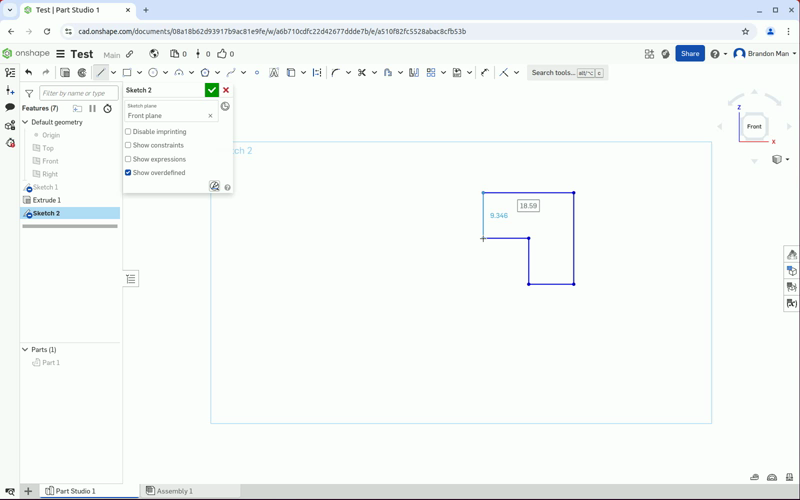
key(esc)
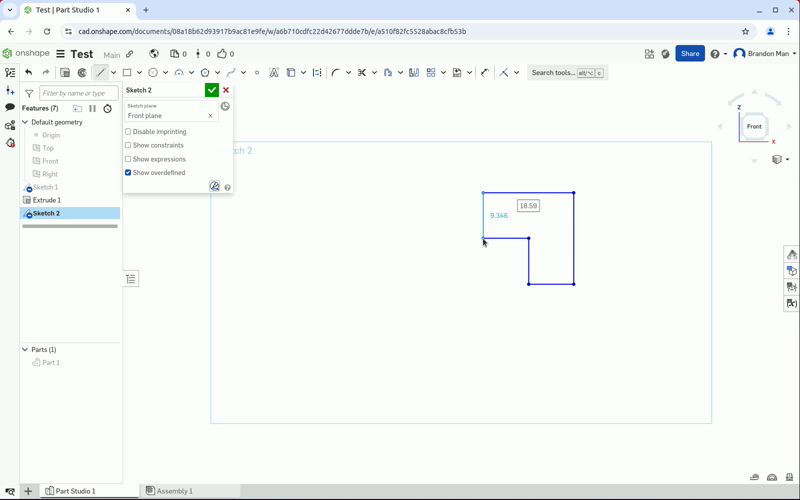
mouse_move(539, 207)
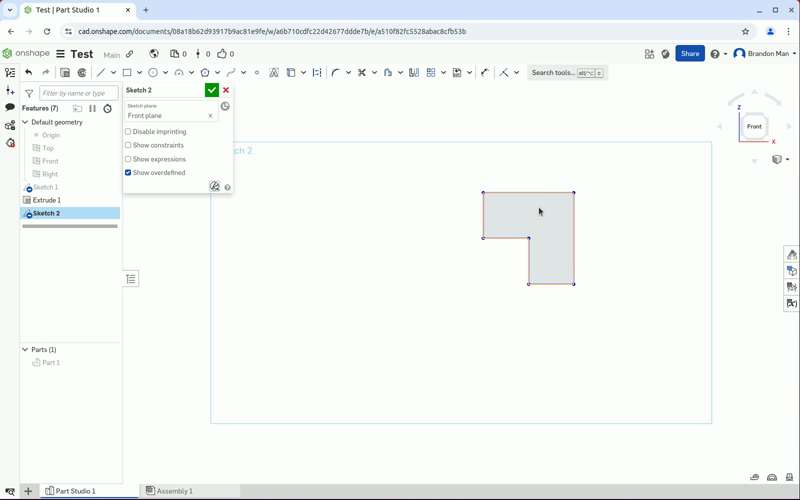
click(539, 207)
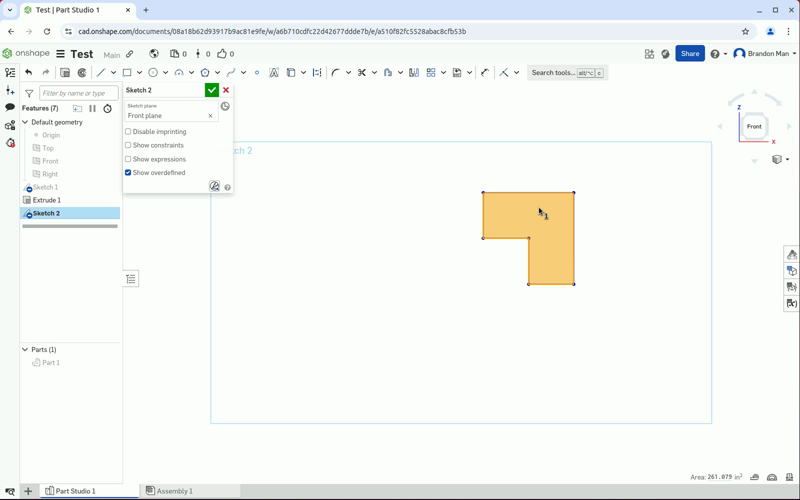
mouse_move(73, 352)
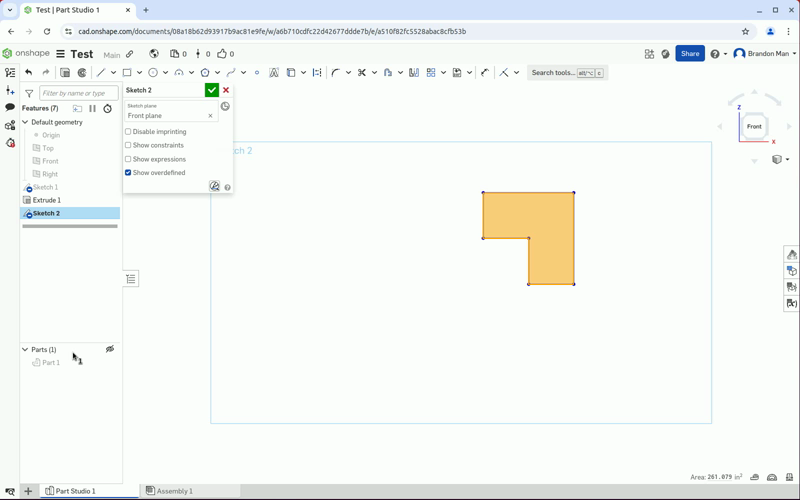
key(shift+y)
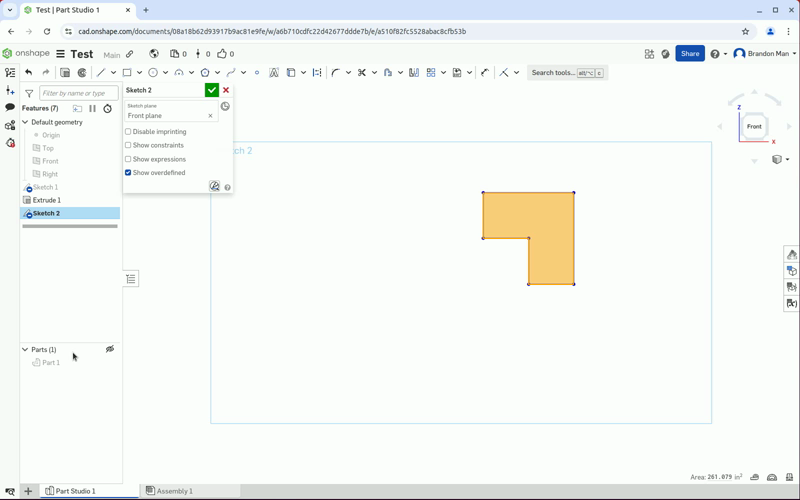
key(shift+e)
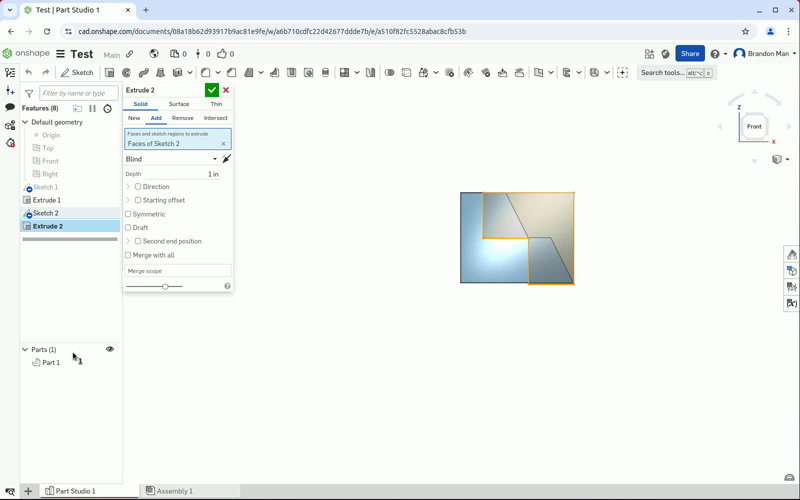
mouse_move(143, 106)
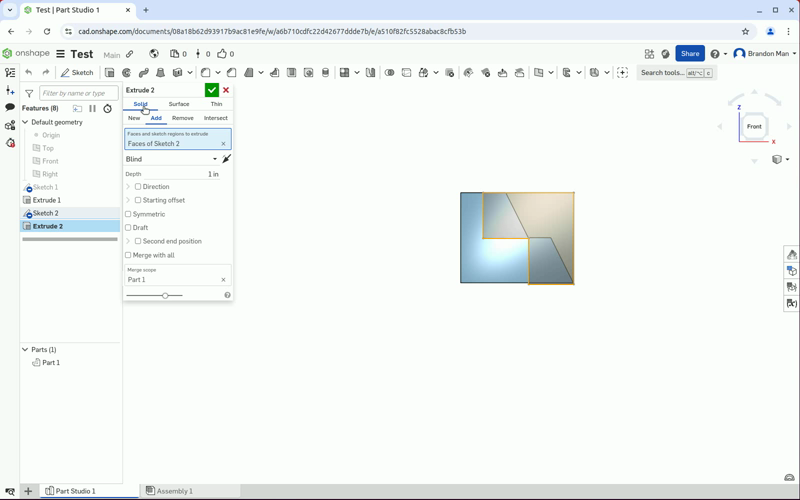
click(143, 106)
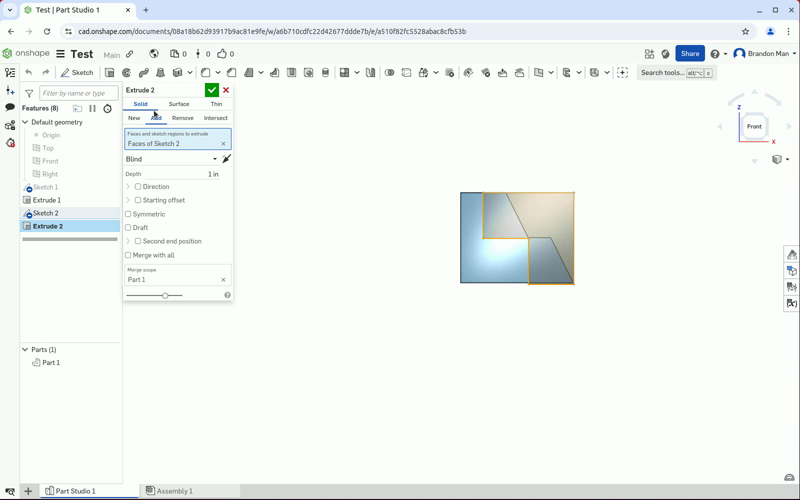
mouse_move(186, 120)
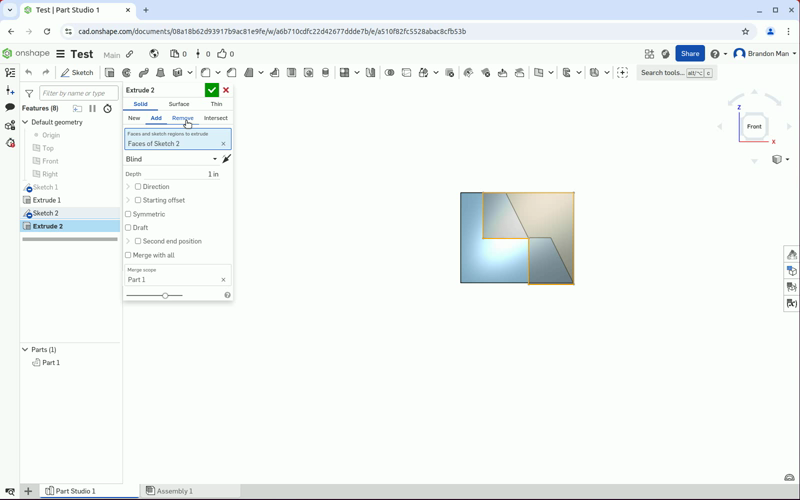
click(186, 120)
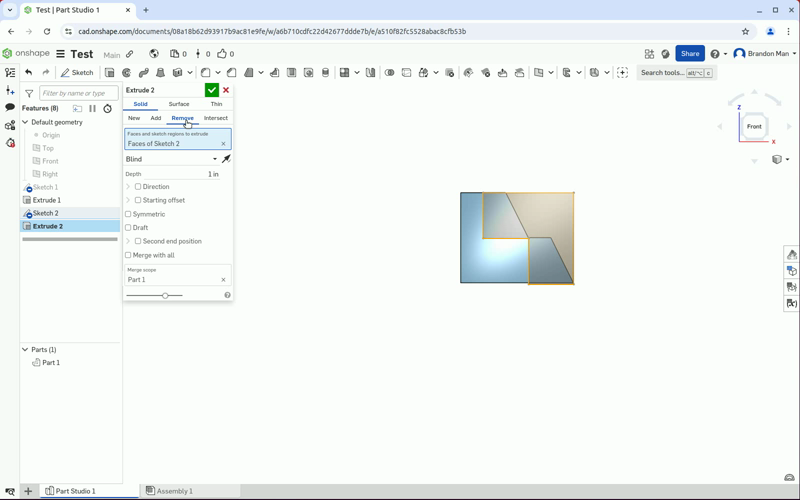
key(tab, 4)
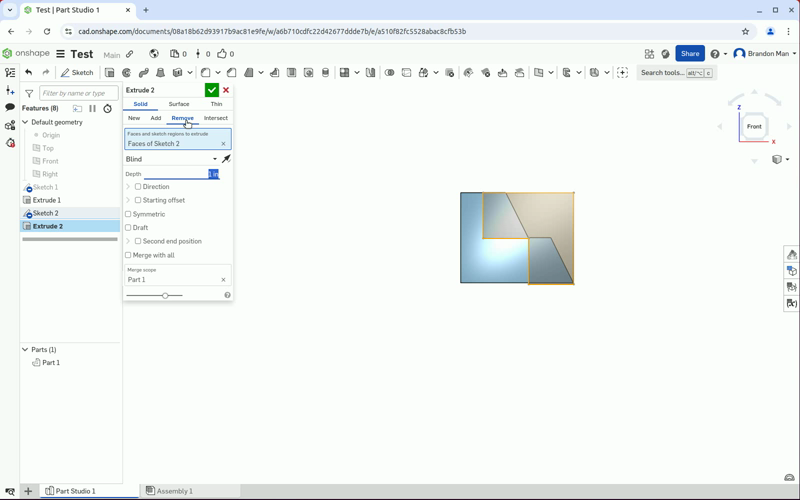
text(-9.148)
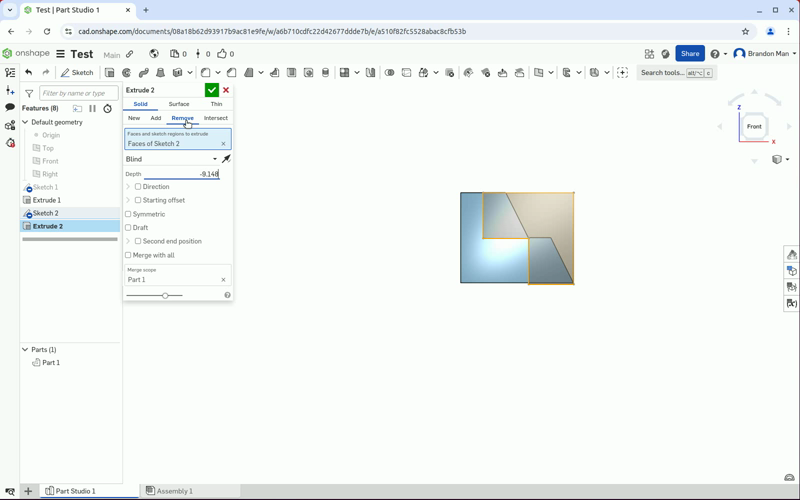
key(tab, 3)
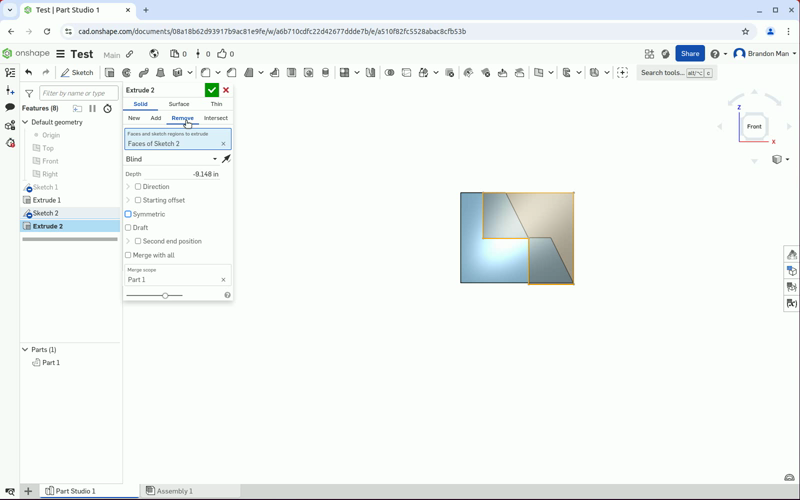
key(space)
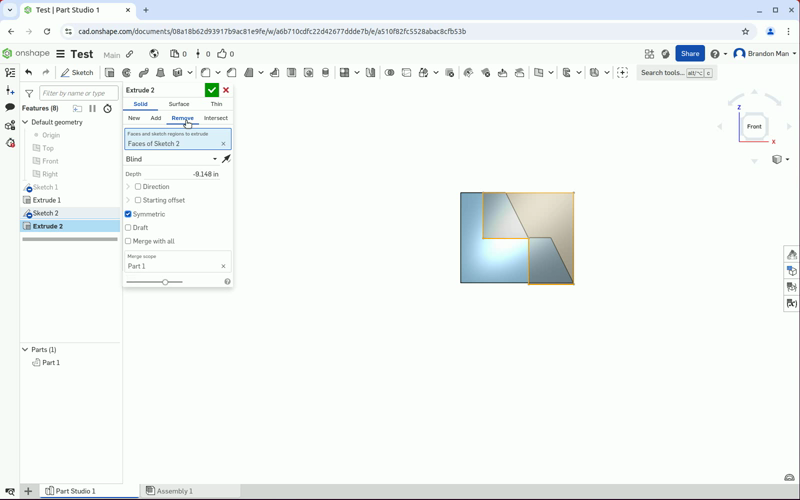
key(tab, 2)
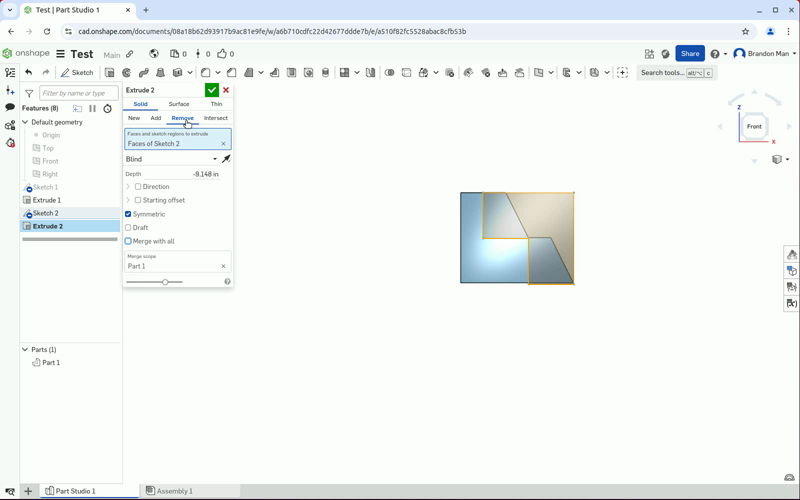
key(space)
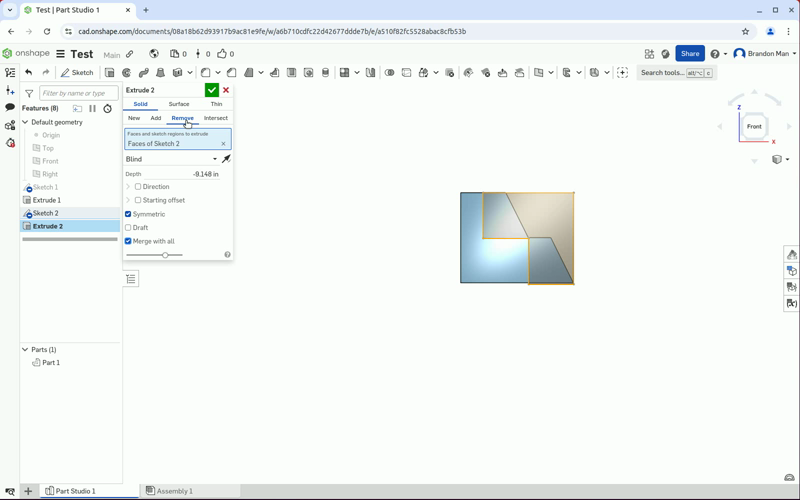
key(enter)
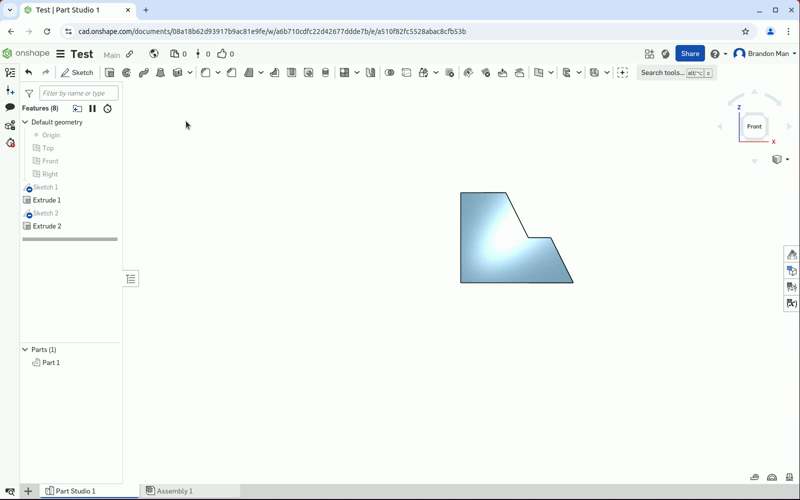
key(shift+h)
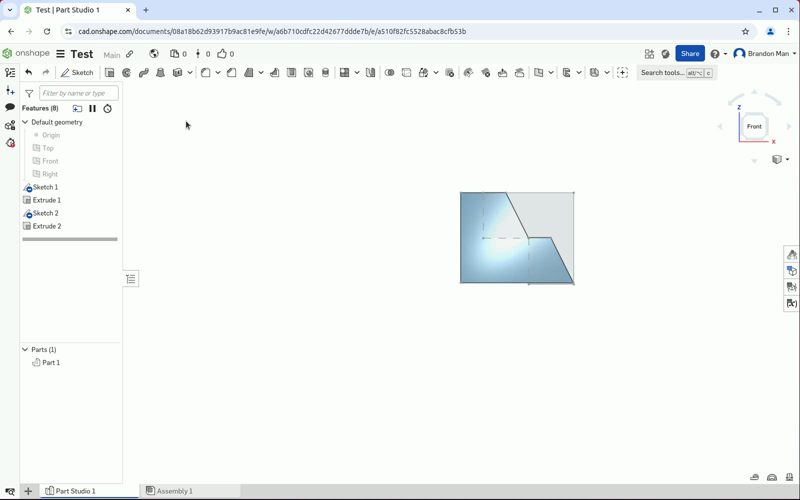
key(shift+h)
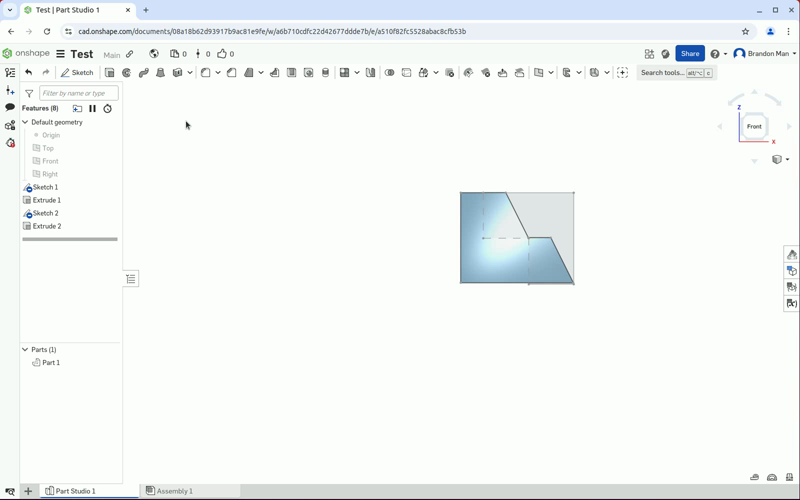
key(shift+7)
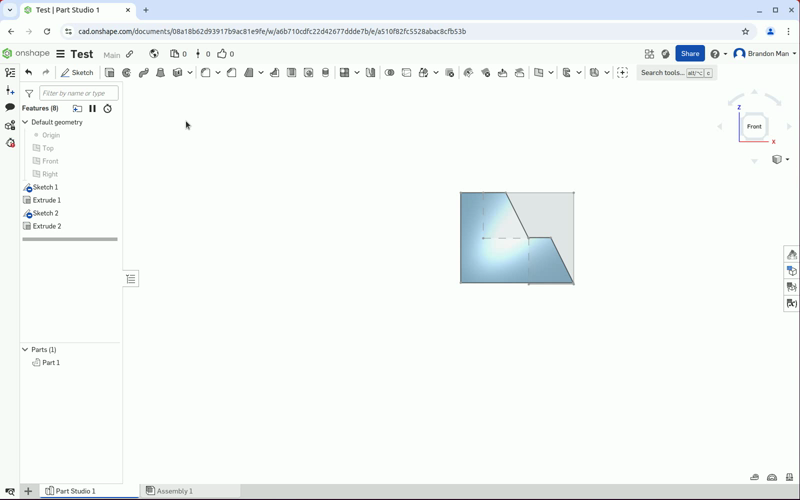
key(left, 2)
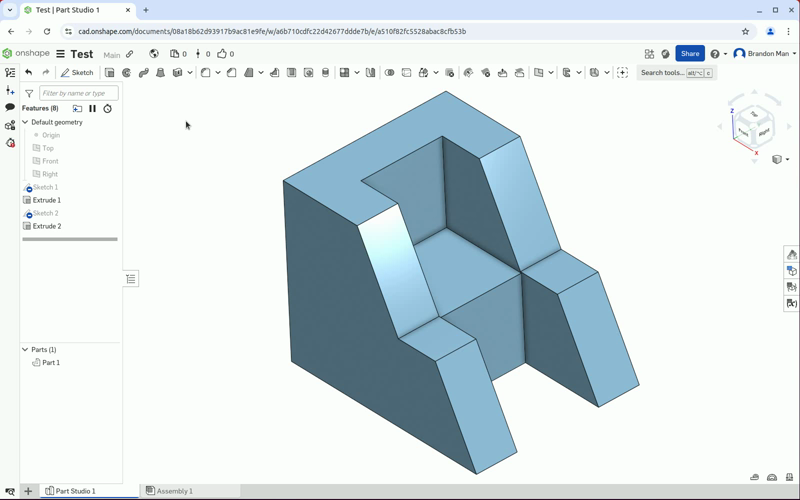
key(down, 2)
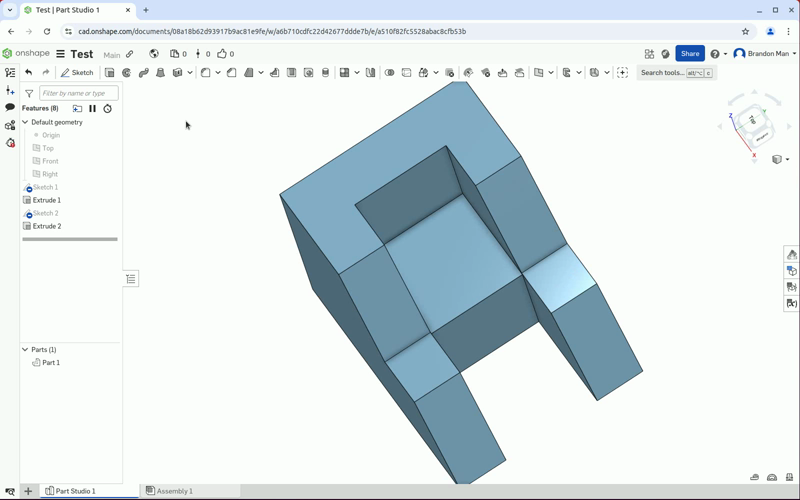
key(up, 2)
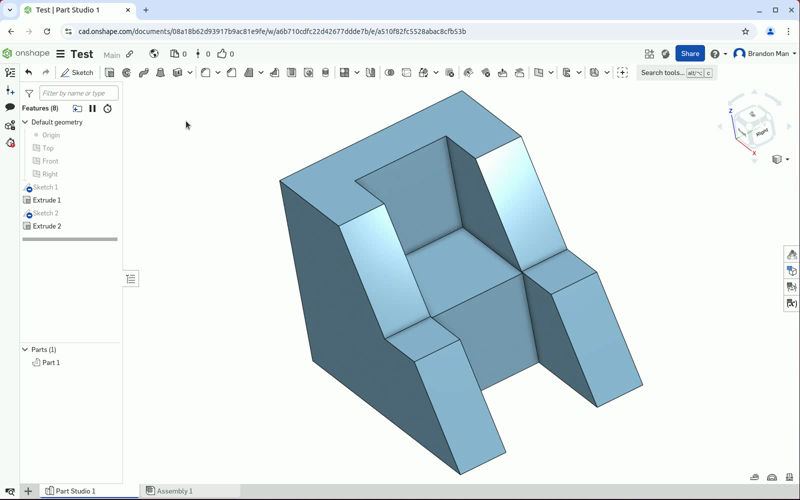
key(right, 2)
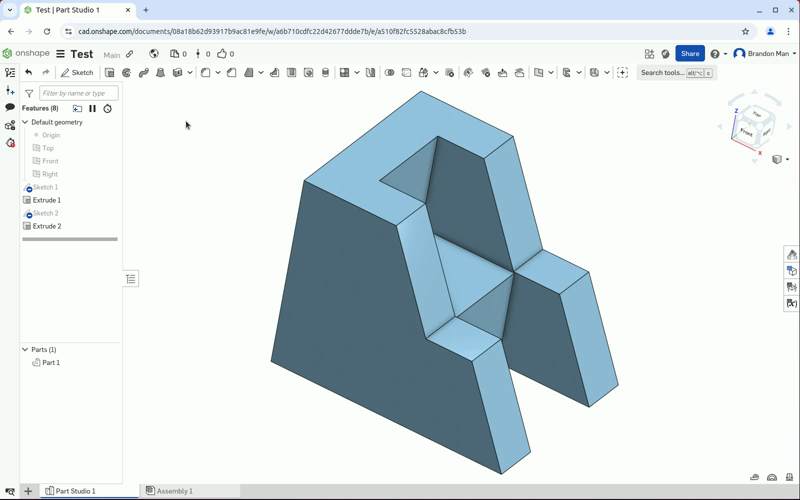
mouse_move(73, 189)
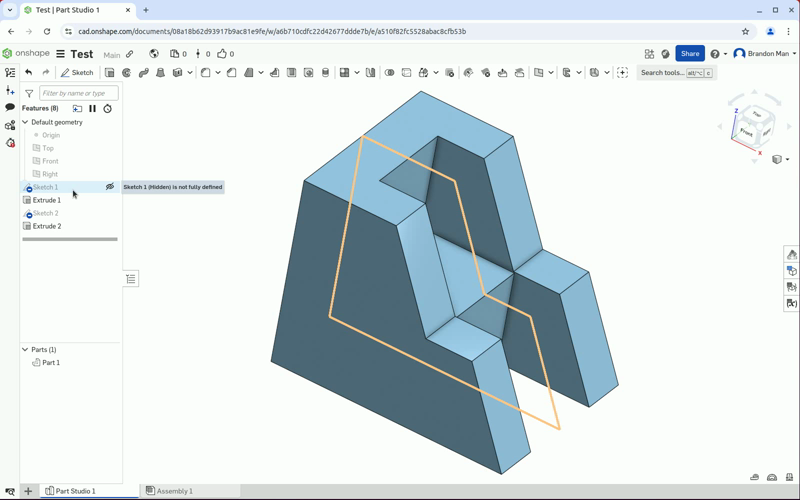
click(73, 189)